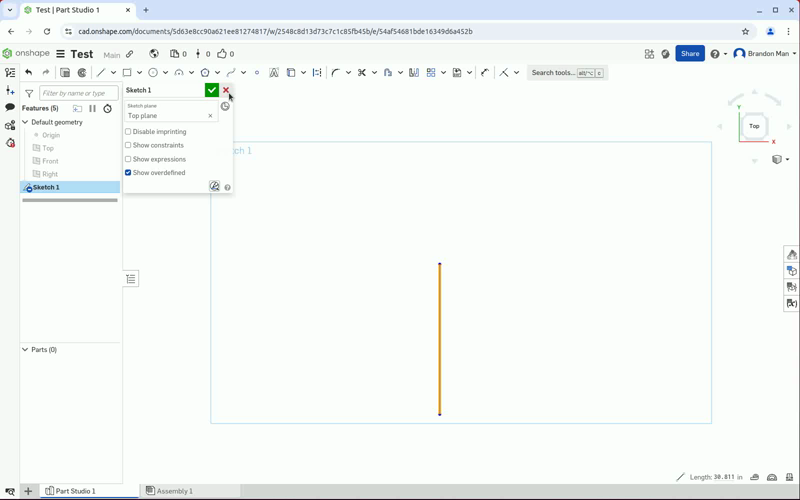
key(shift+h)
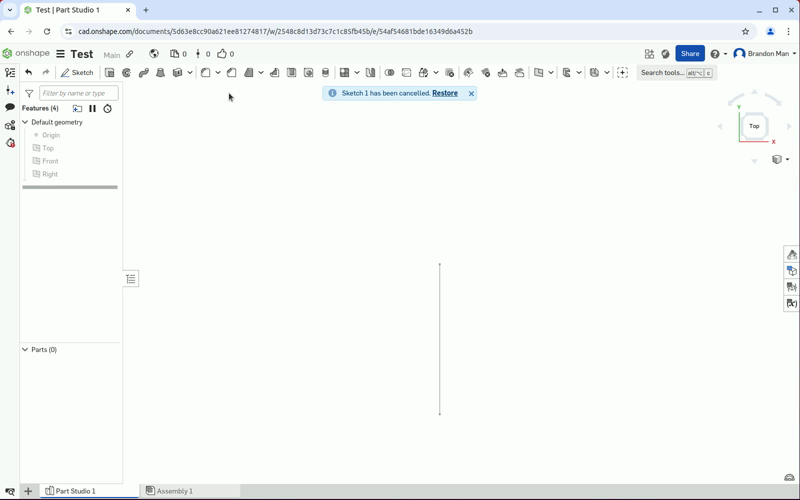
mouse_move(73, 352)
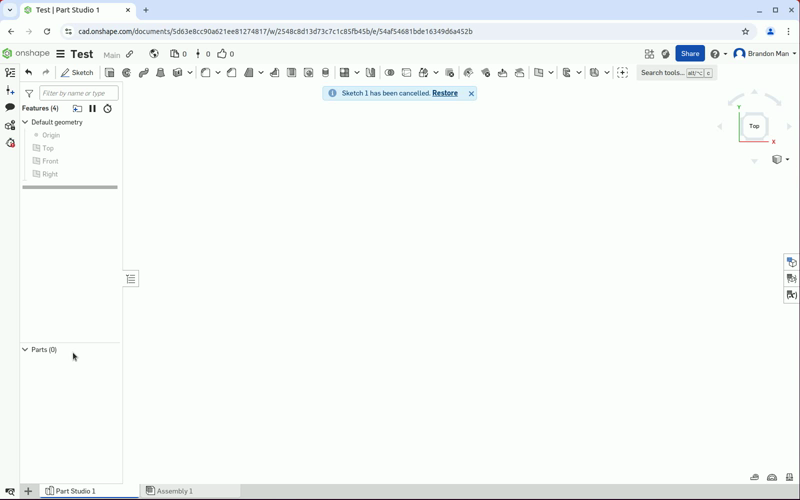
key(y)
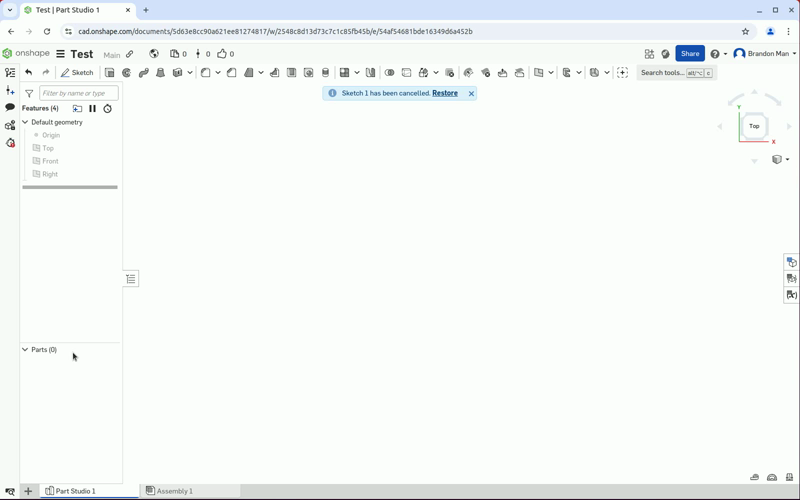
key(shift+p)
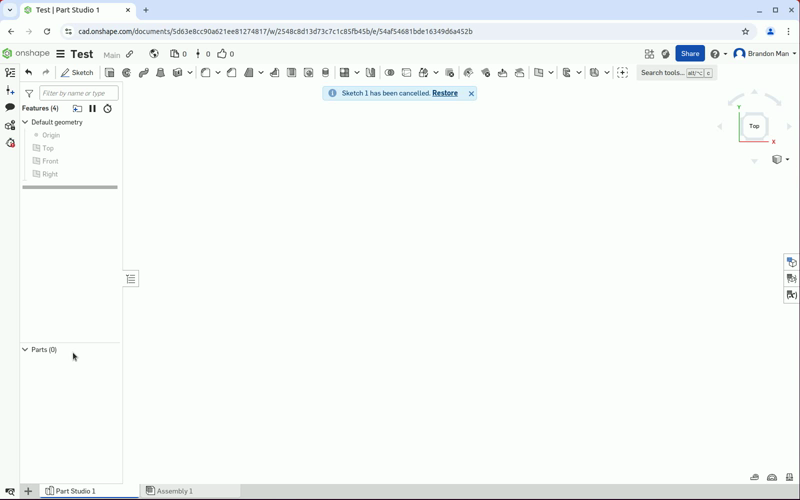
key(space)
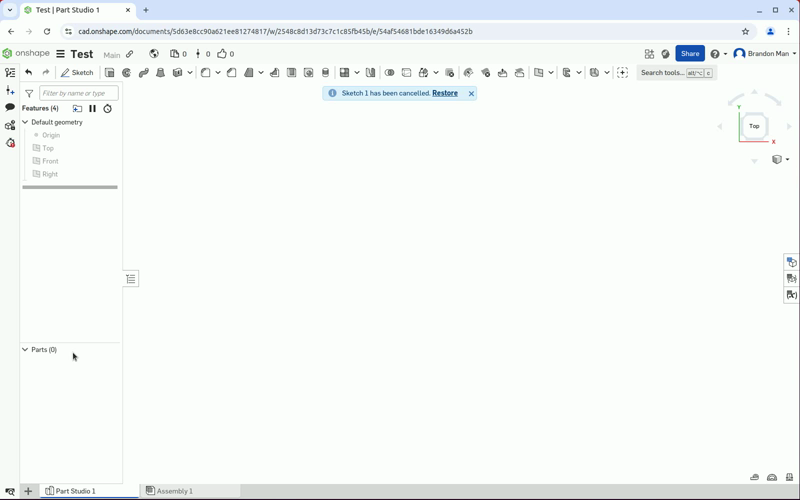
key_down(shift)
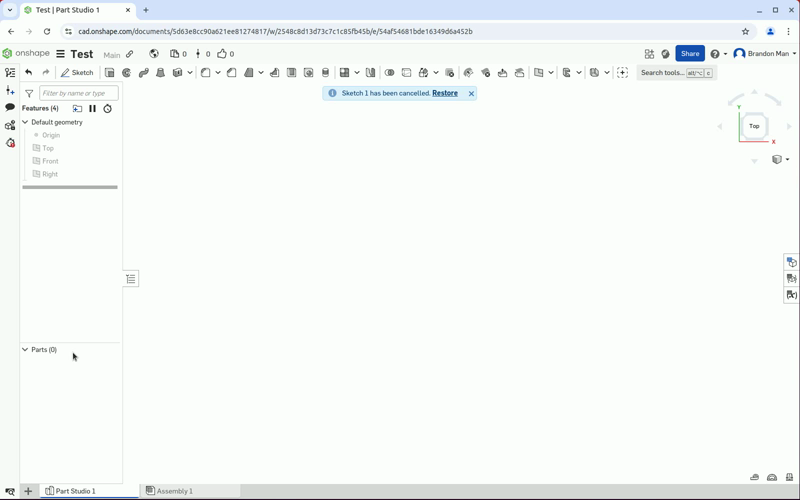
key(up)
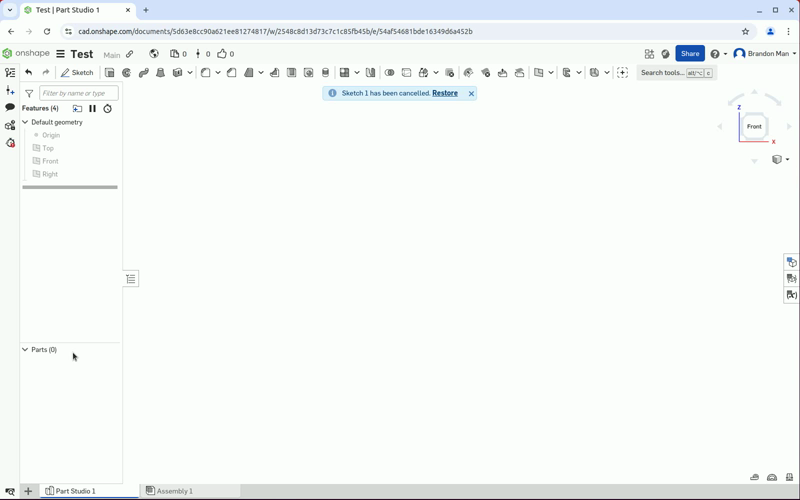
key_up(shift)
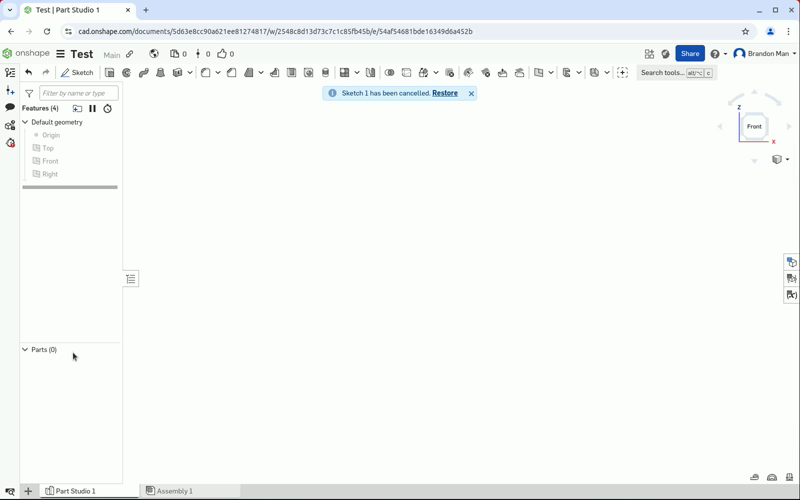
mouse_move(73, 352)
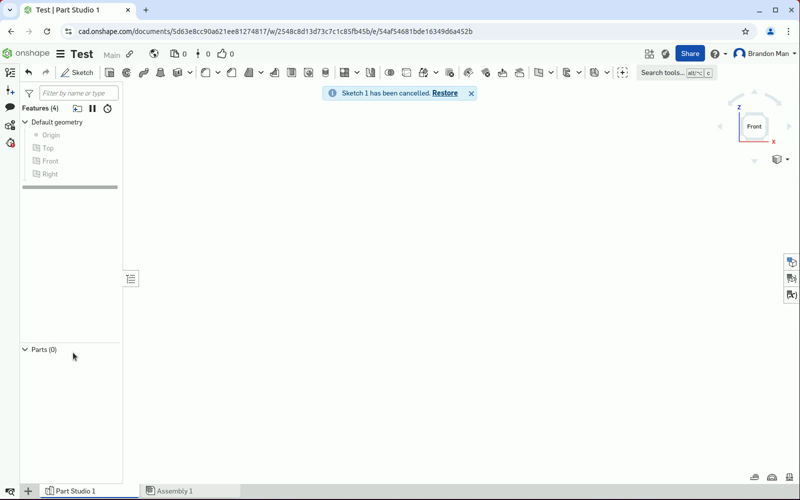
key(shift+y)
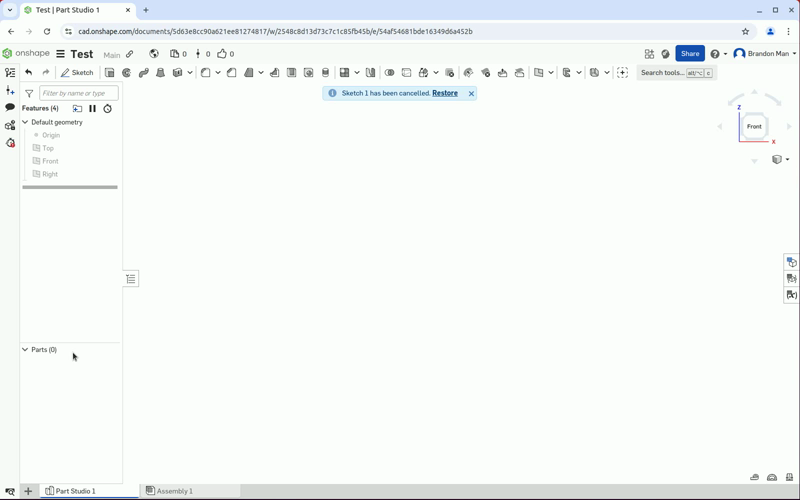
key(shift+s)
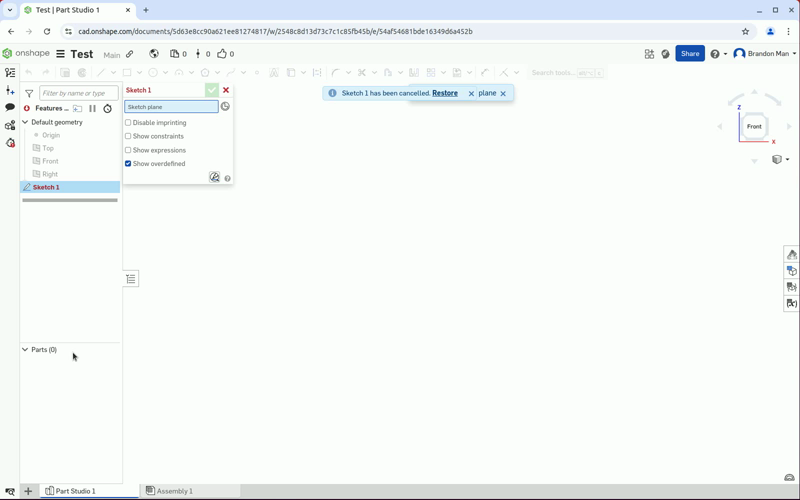
mouse_move(73, 163)
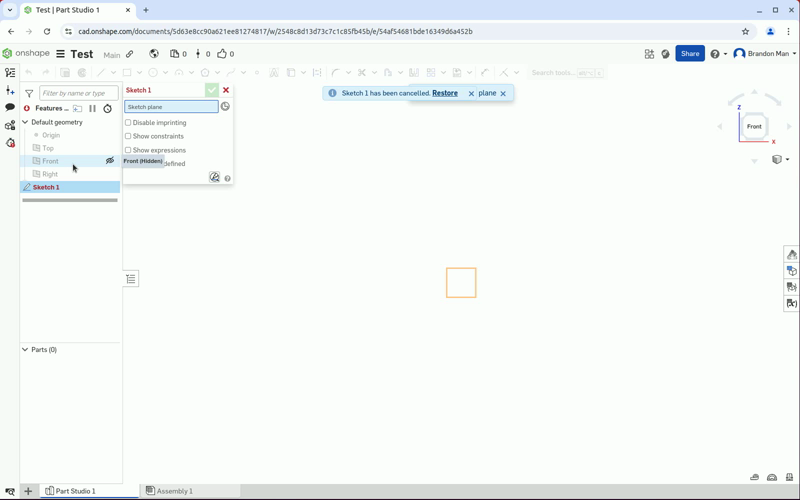
click(73, 163)
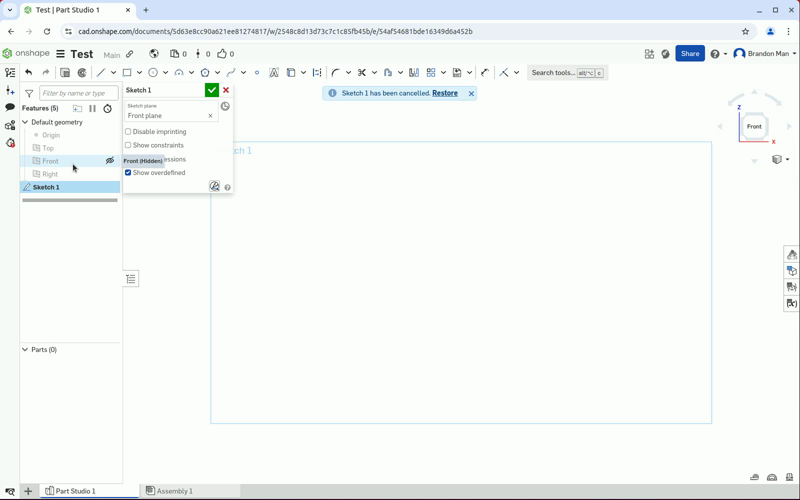
mouse_move(73, 352)
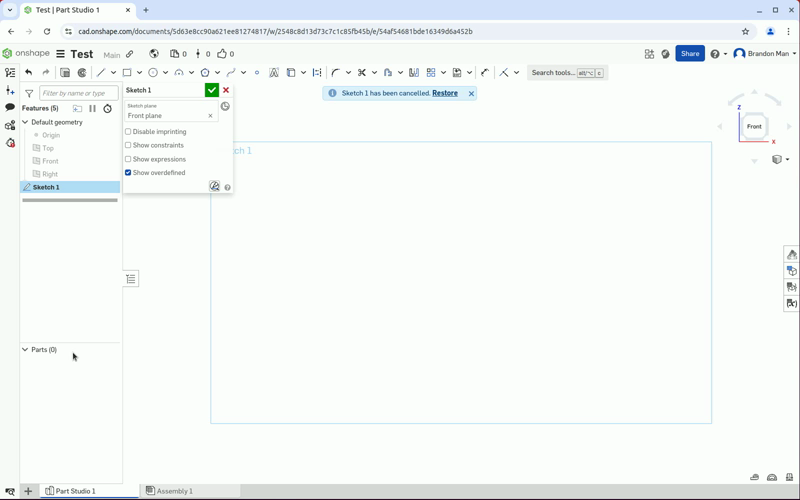
key(y)
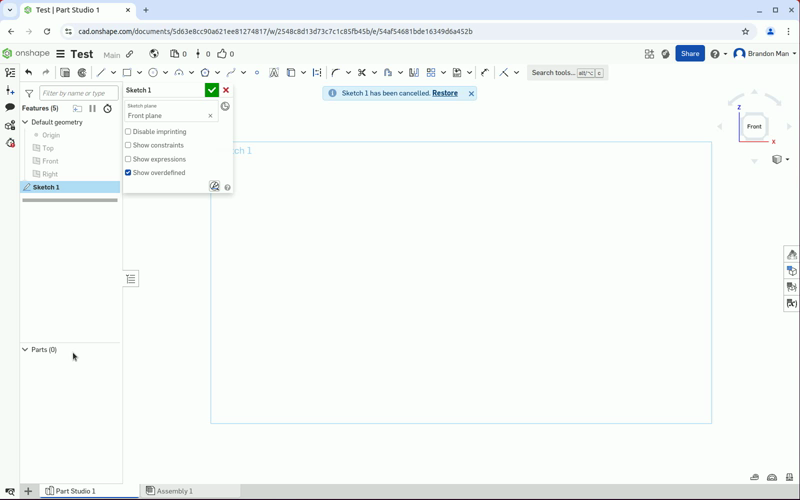
key(l)
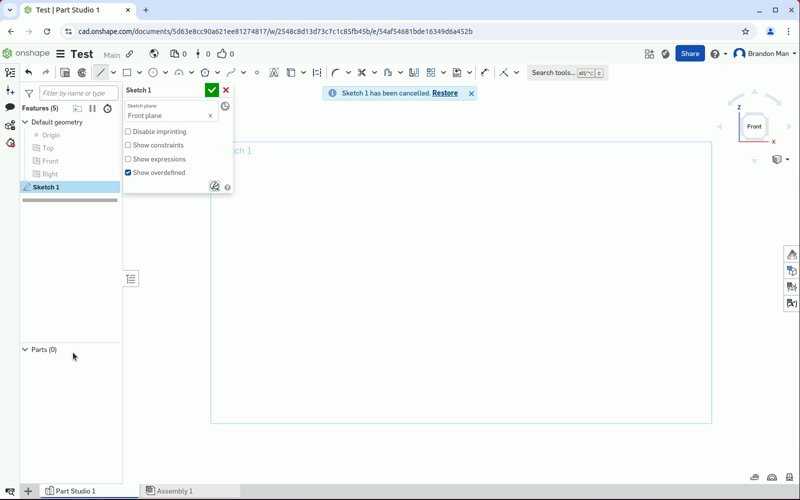
key_down(shift)
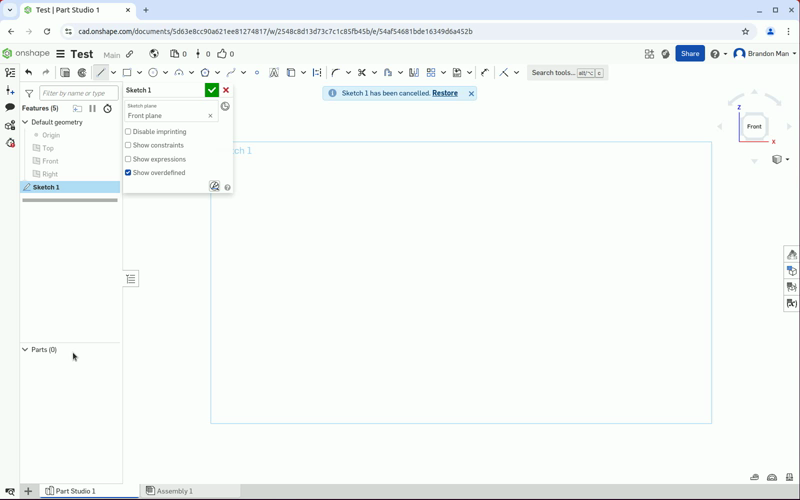
mouse_move(460, 282)
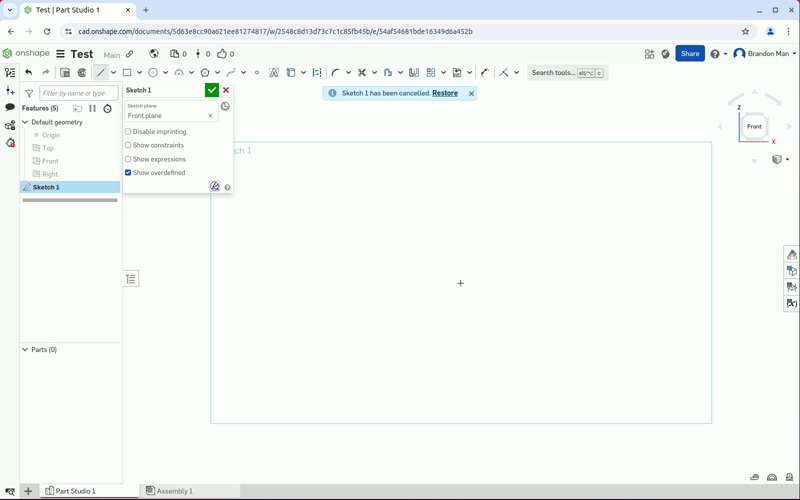
click(460, 282)
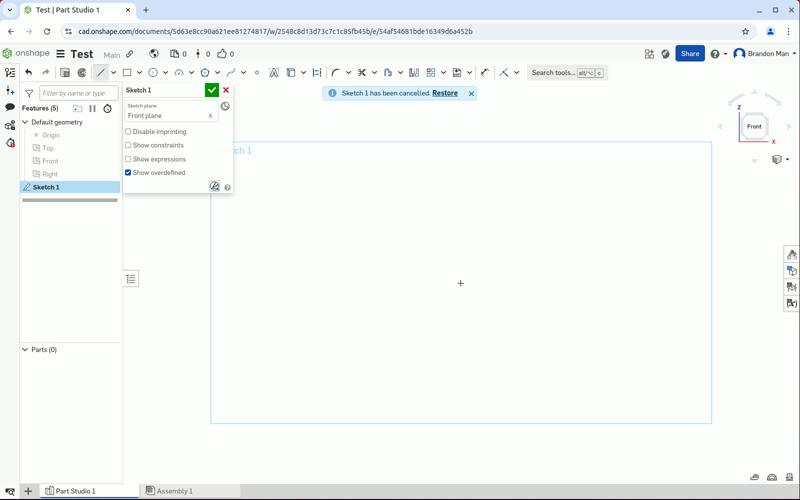
key_up(shift)
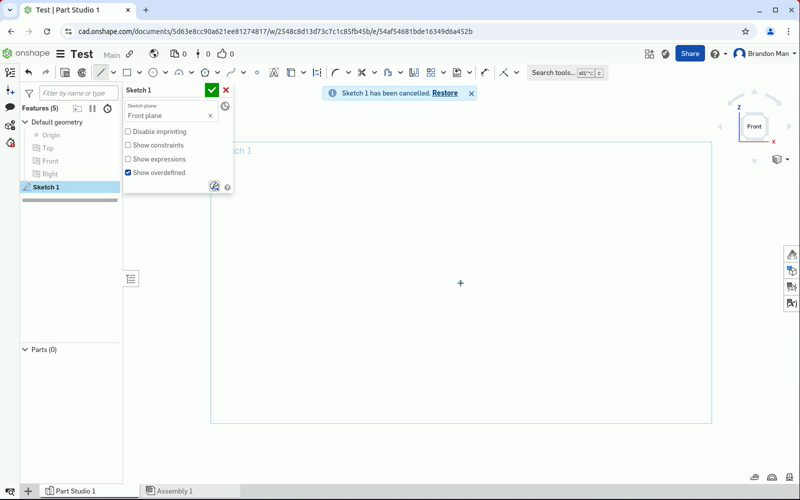
key_down(shift)
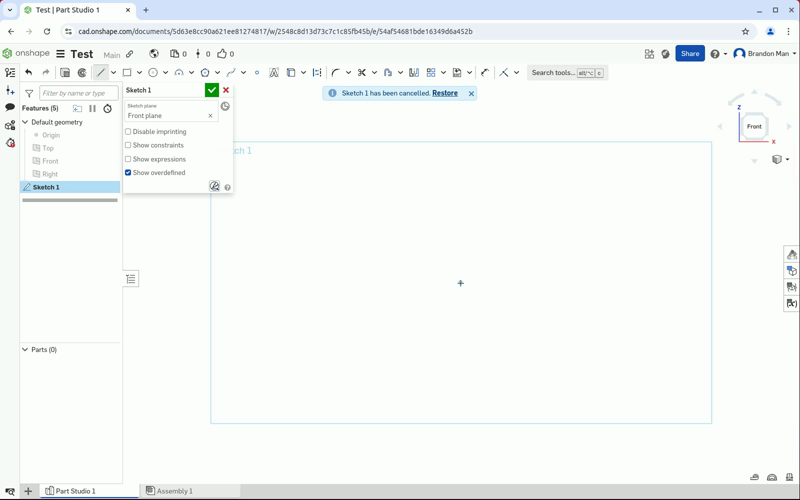
mouse_move(573, 282)
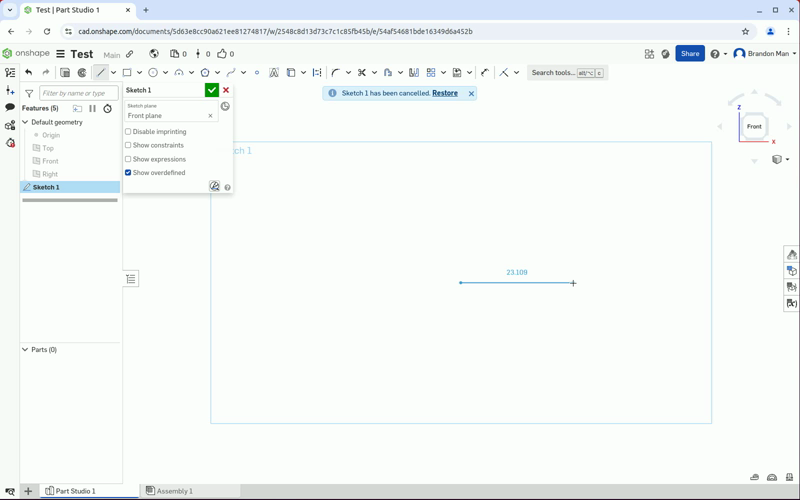
click(573, 282)
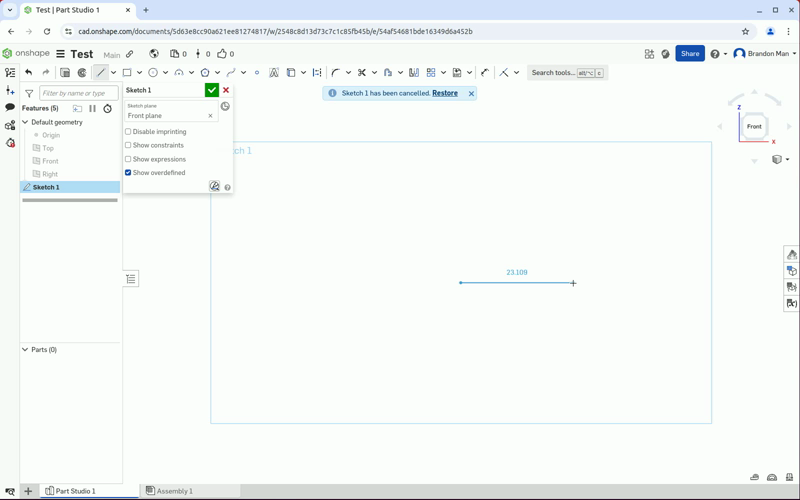
key_up(shift)
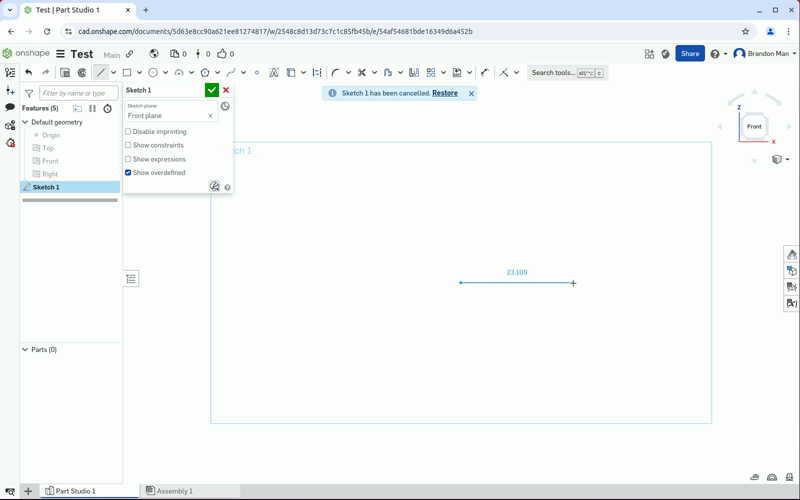
key_down(shift)
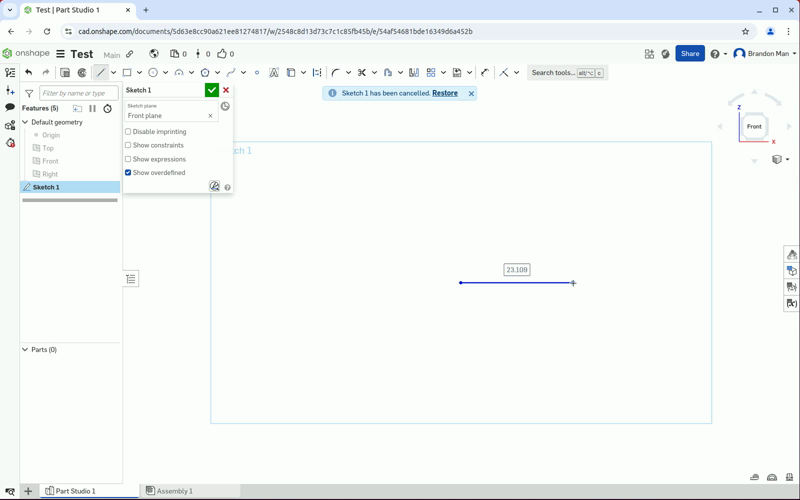
mouse_move(589, 282)
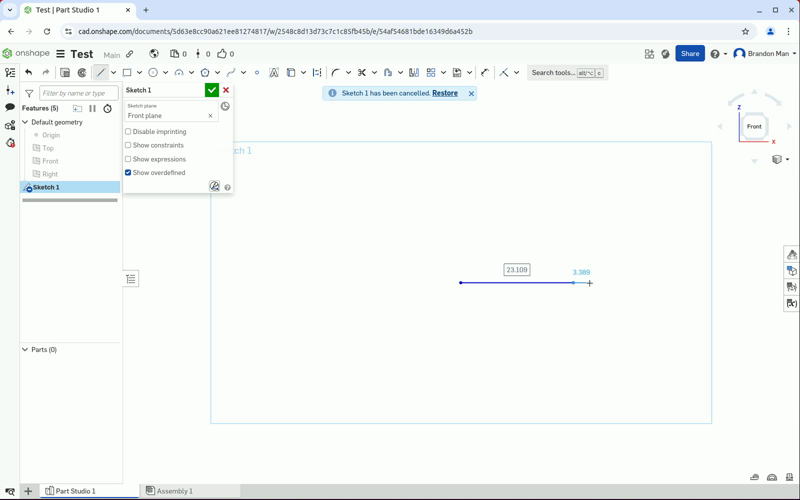
mouse_move(573, 226)
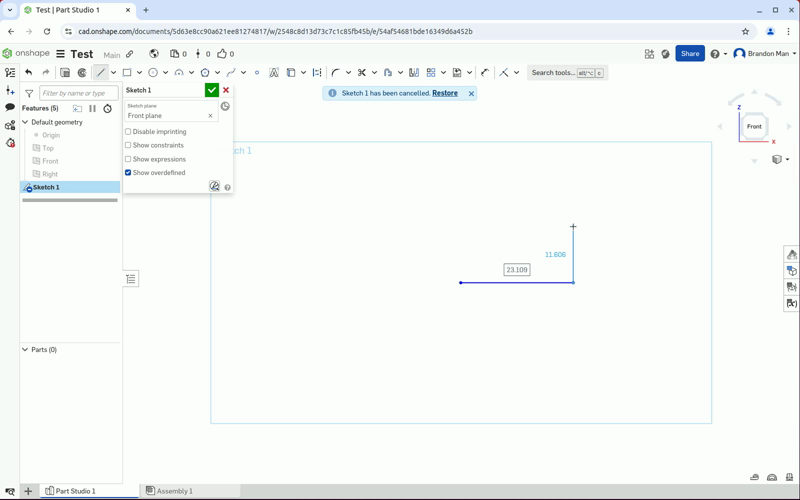
click(573, 226)
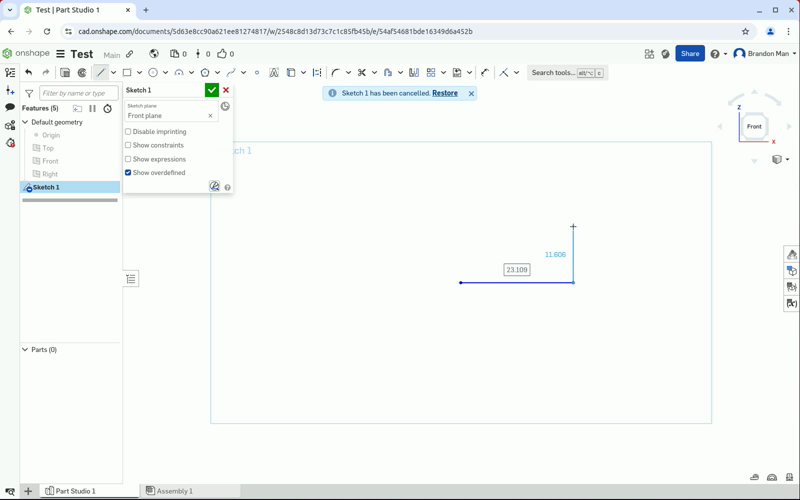
key_up(shift)
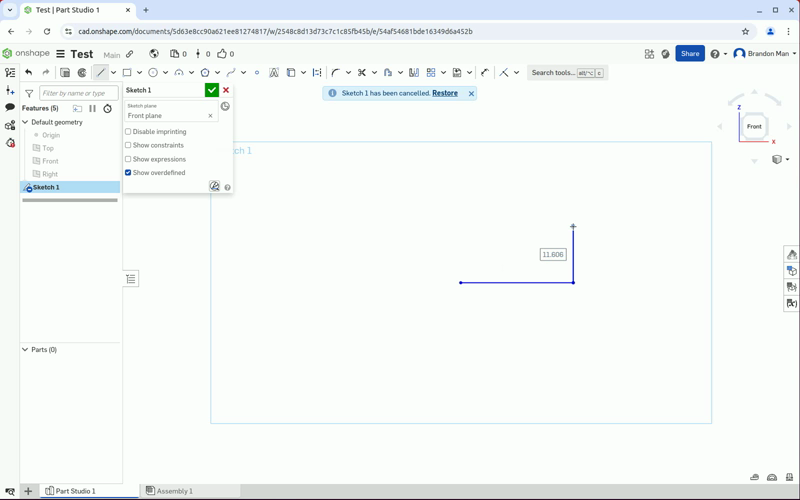
key_down(shift)
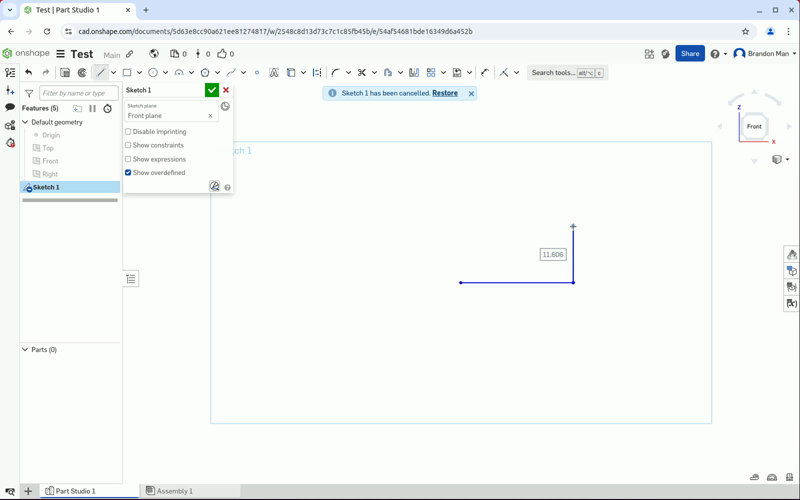
mouse_move(460, 226)
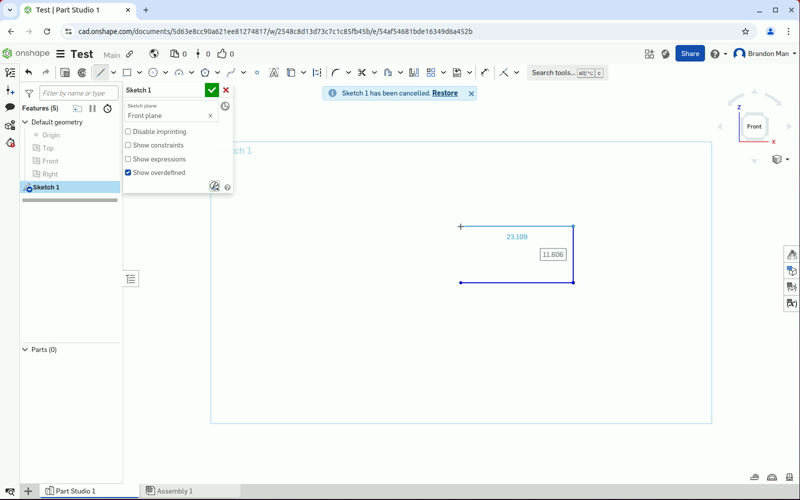
click(460, 226)
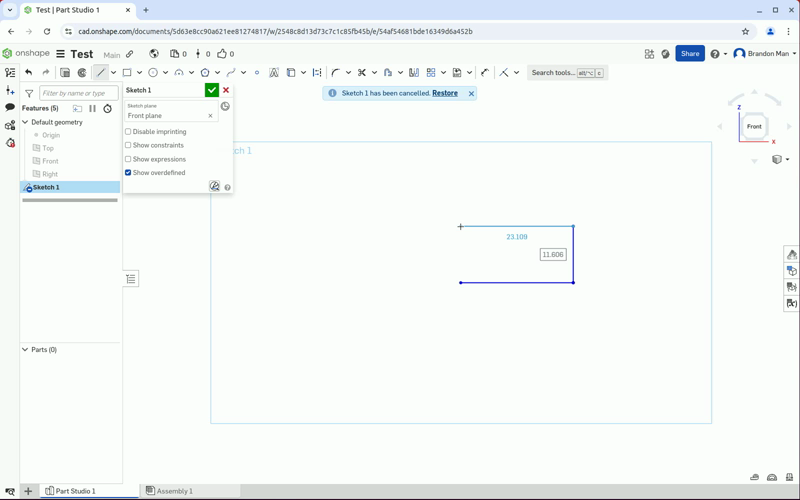
key_up(shift)
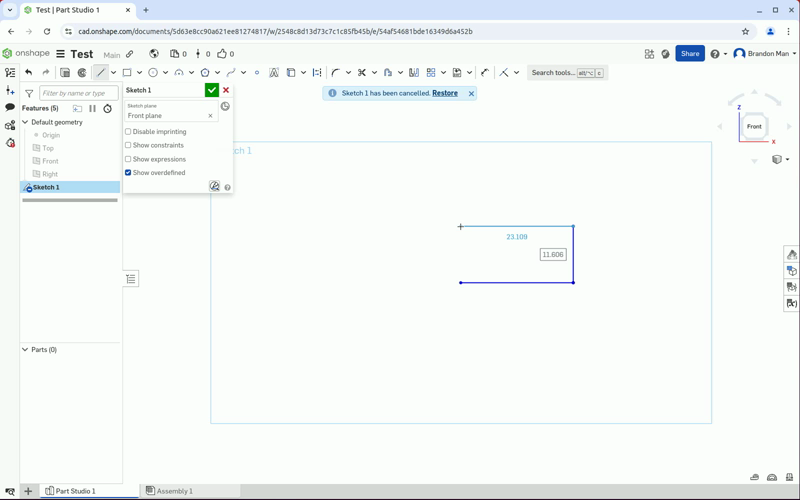
mouse_move(490, 226)
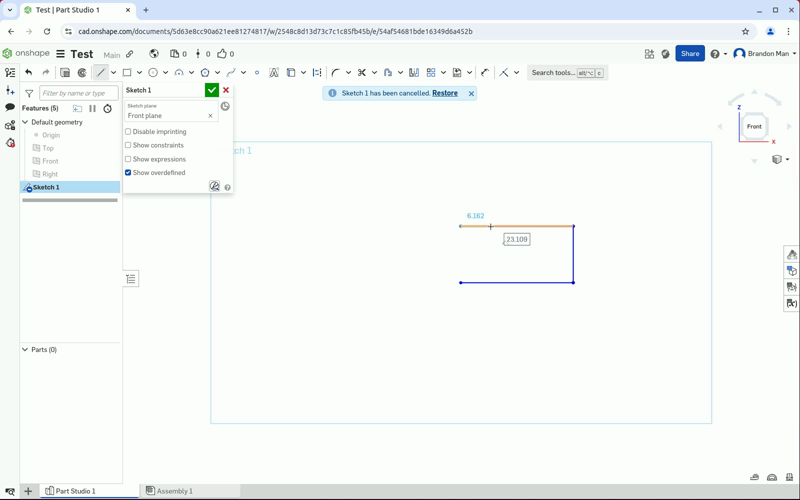
key_down(shift)
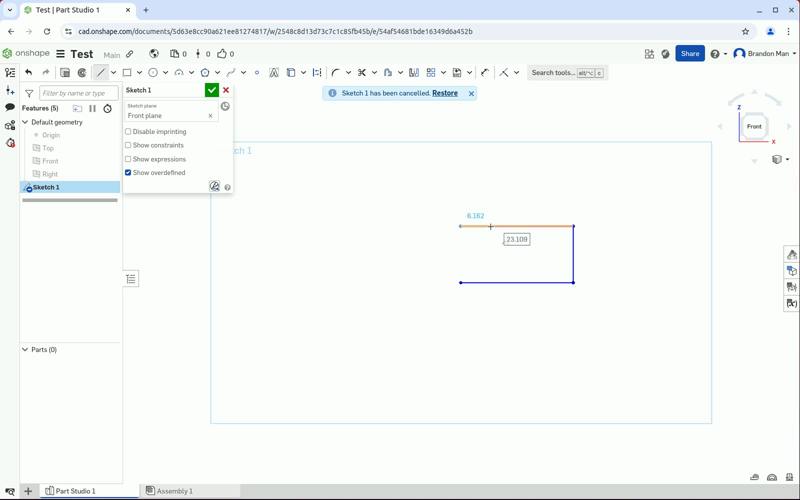
mouse_move(460, 282)
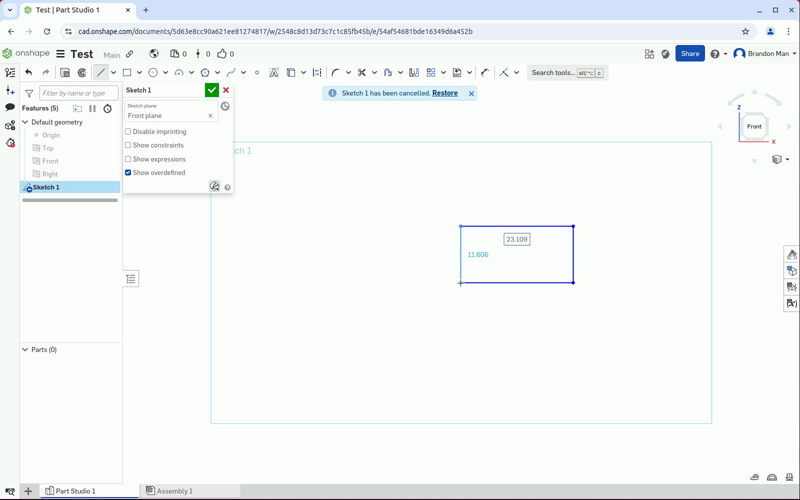
key_up(shift)
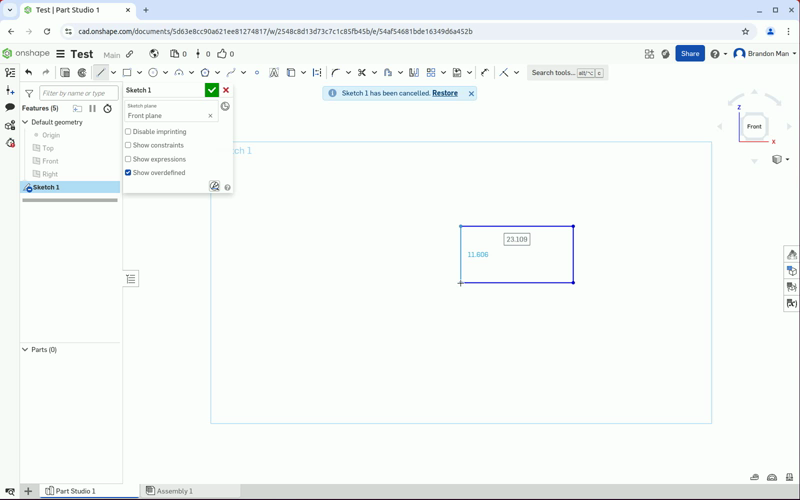
click(460, 282)
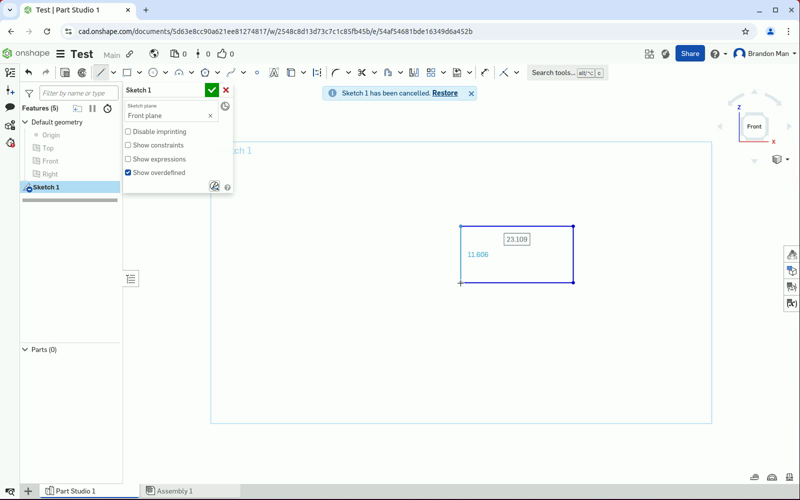
key(esc)
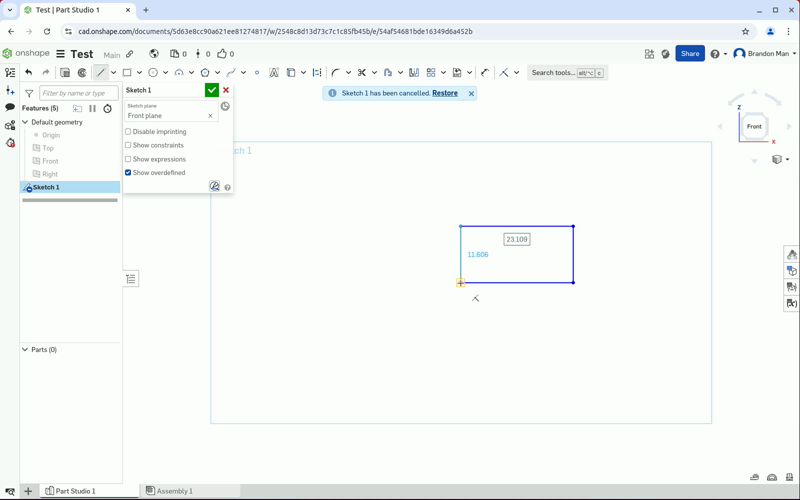
mouse_move(505, 264)
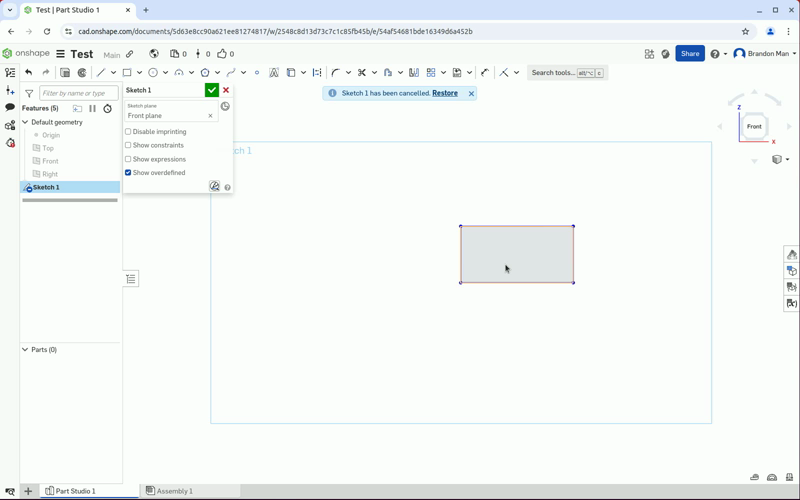
click(505, 264)
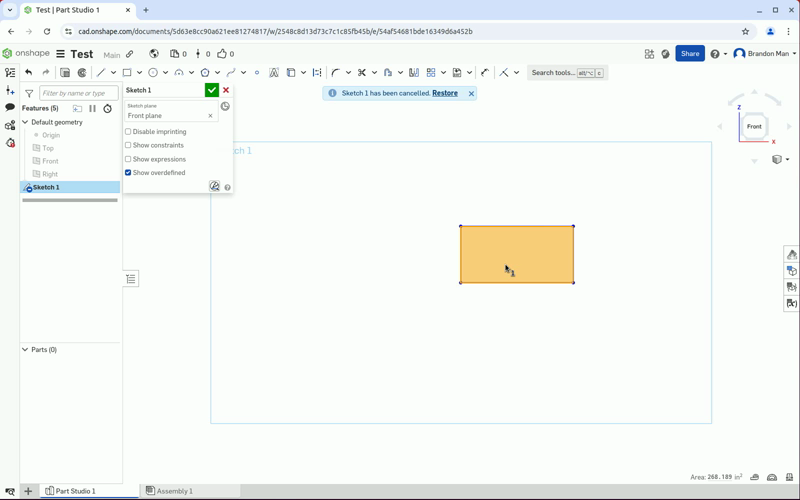
mouse_move(73, 352)
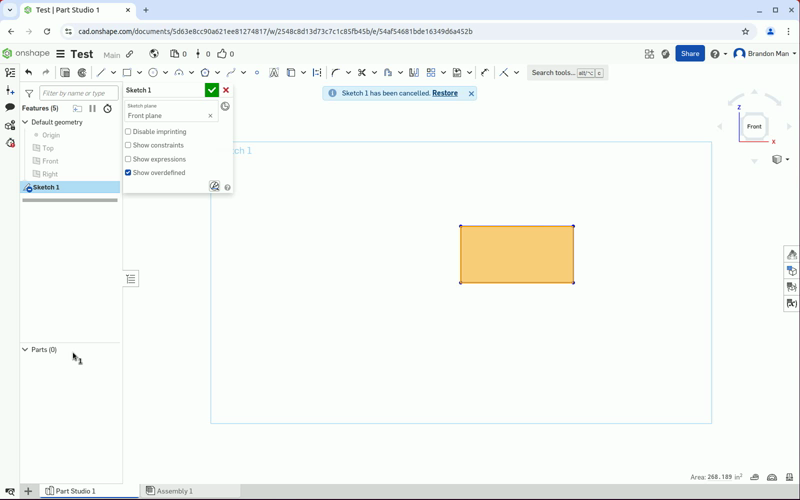
key(shift+y)
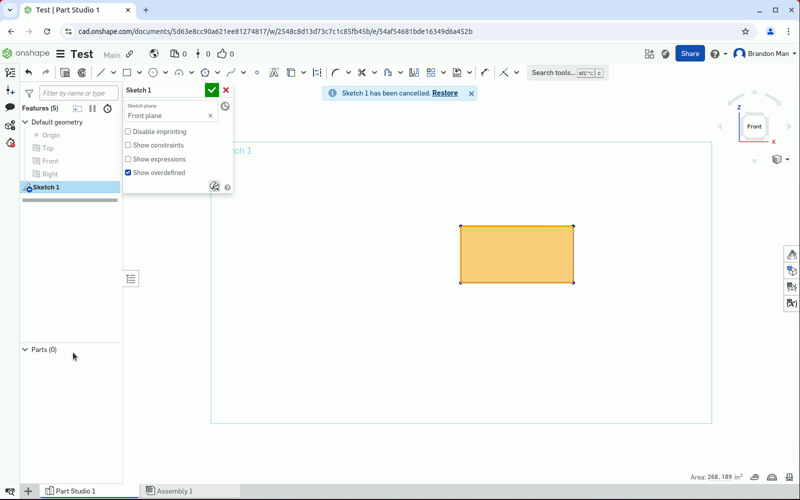
key(shift+e)
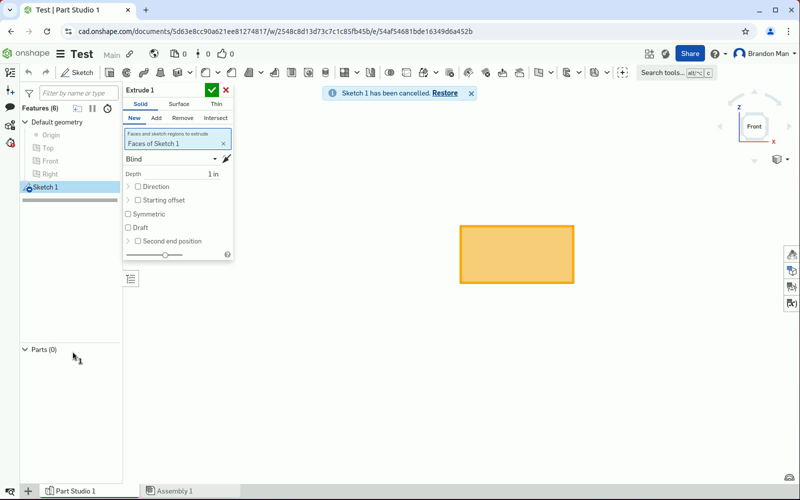
mouse_move(143, 106)
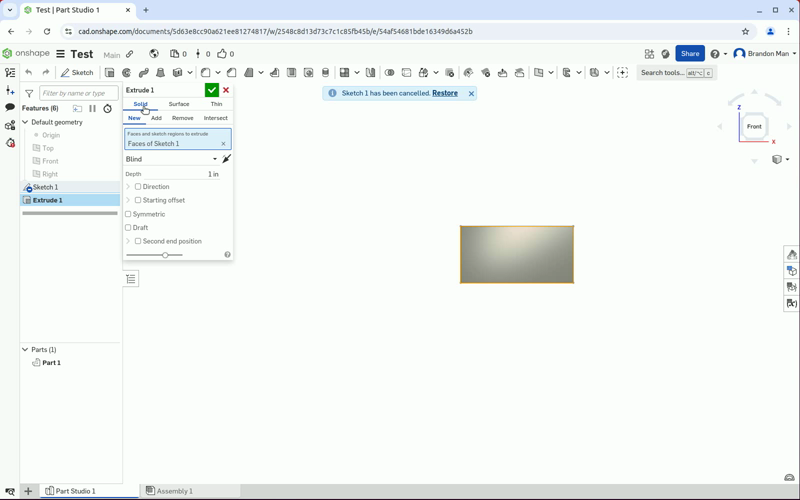
click(143, 106)
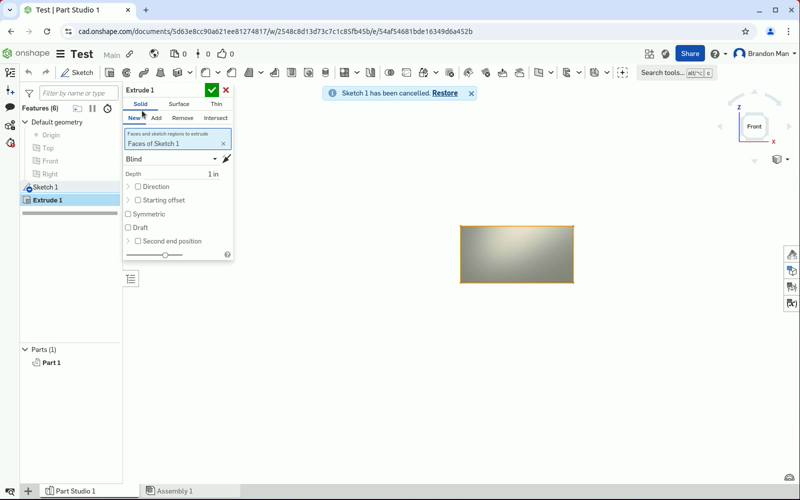
mouse_move(137, 120)
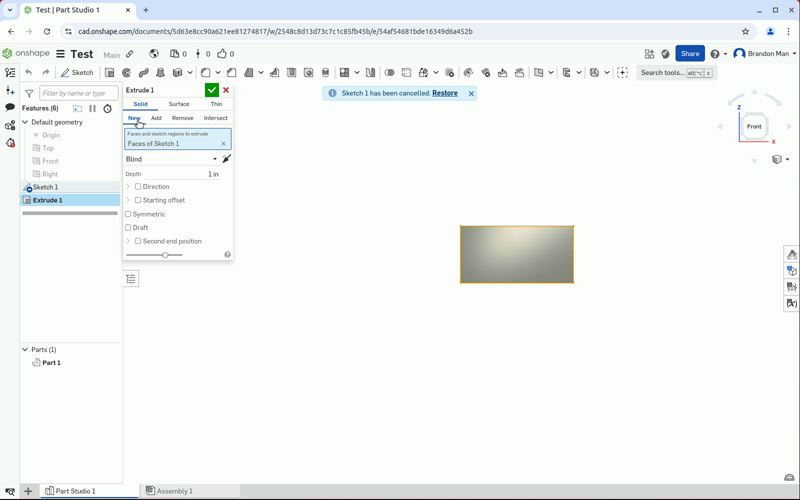
click(137, 120)
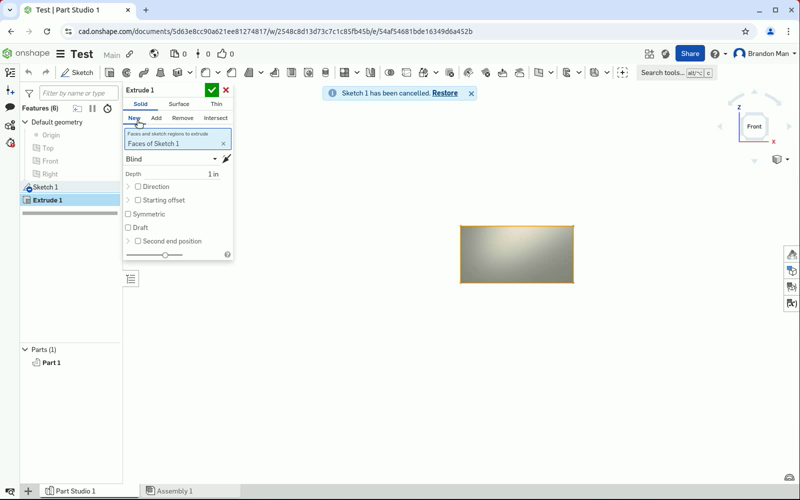
key(tab, 4)
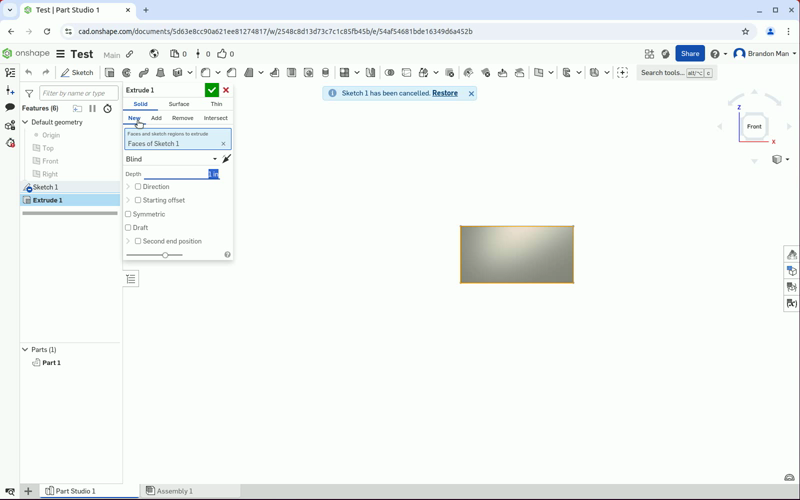
text(3.851)
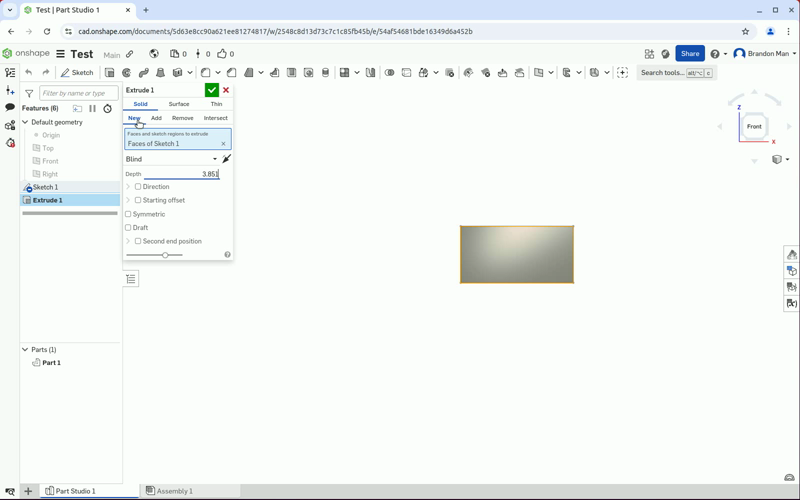
key(enter)
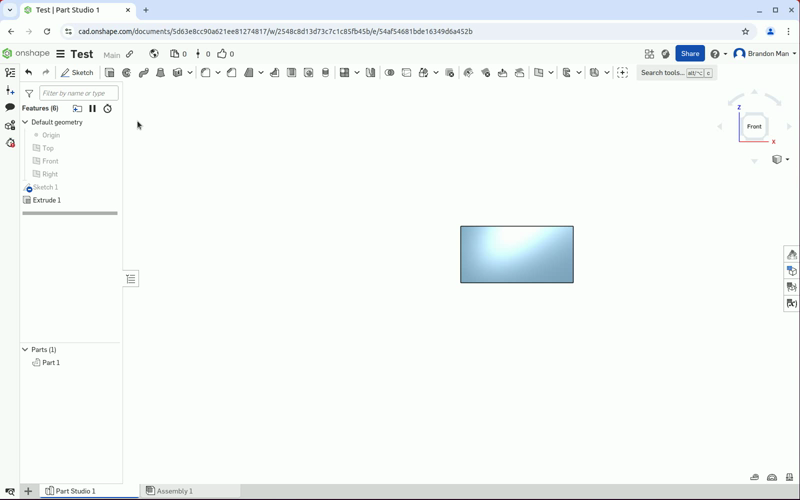
key(shift+h)
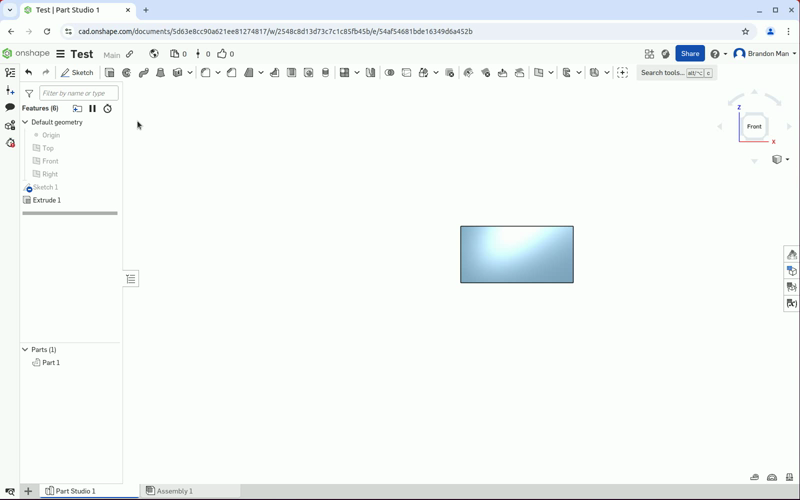
key(shift+h)
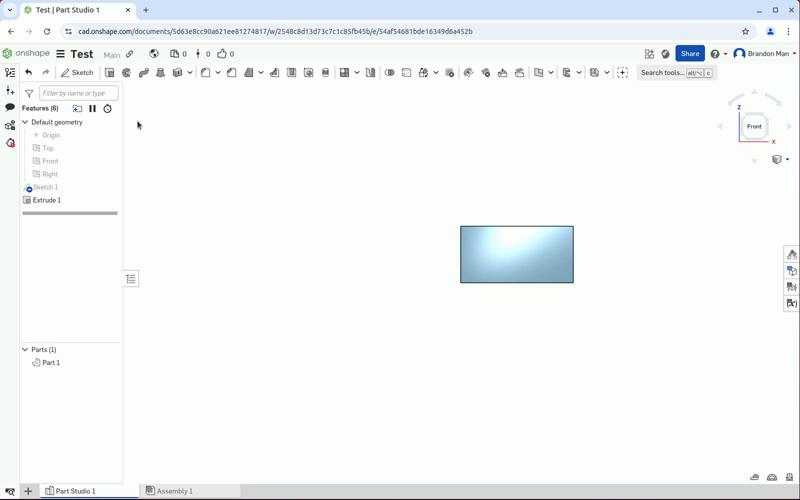
mouse_move(73, 189)
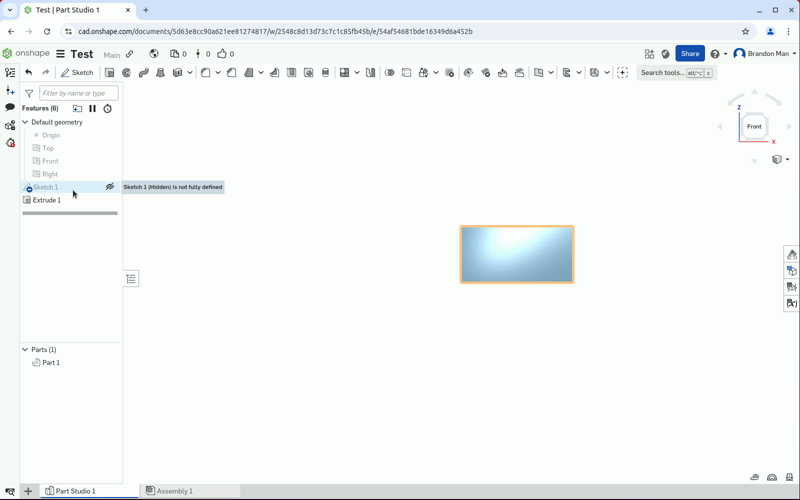
click(73, 189)
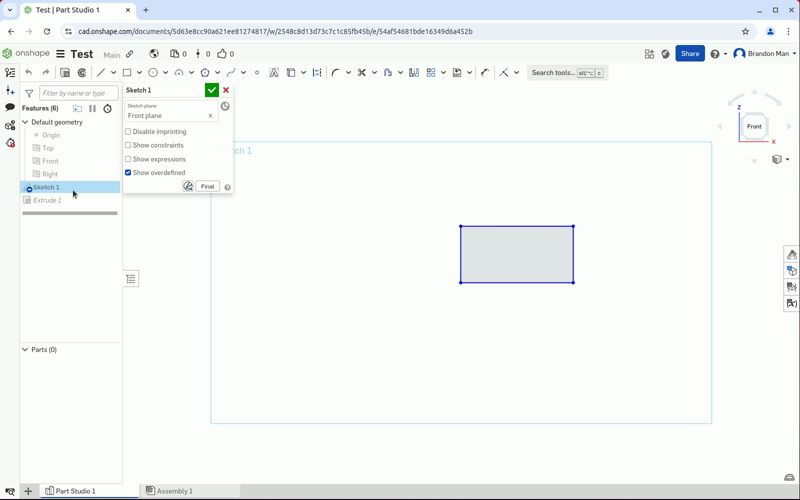
mouse_move(229, 92)
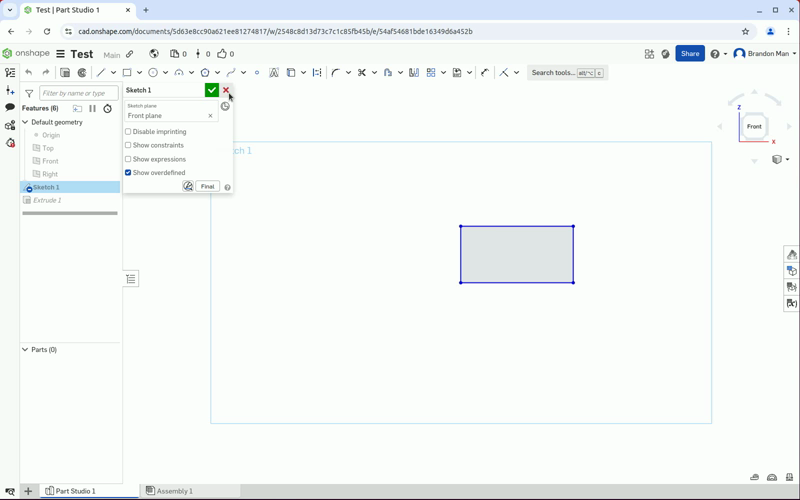
click(229, 92)
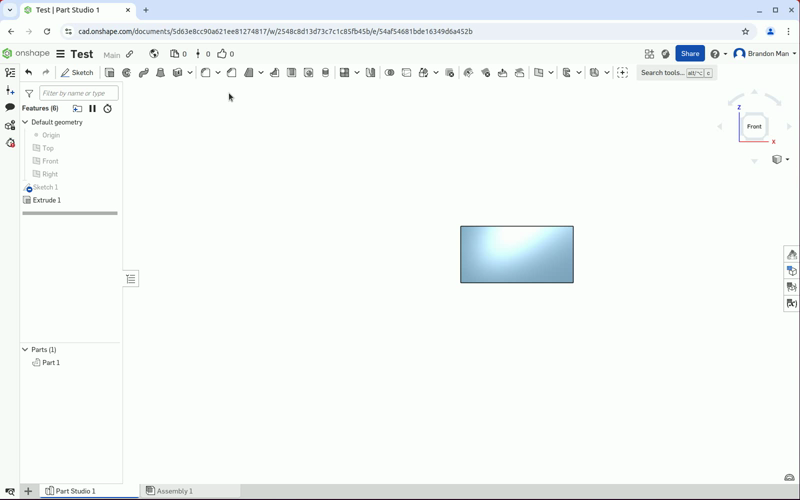
mouse_move(73, 352)
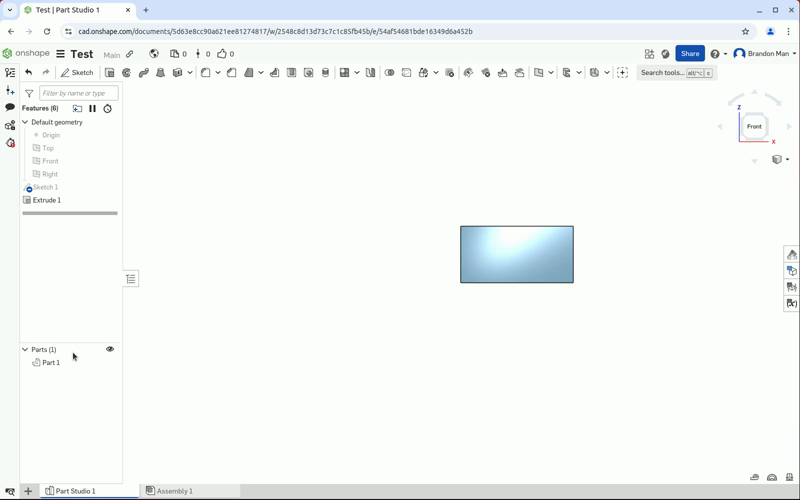
key(y)
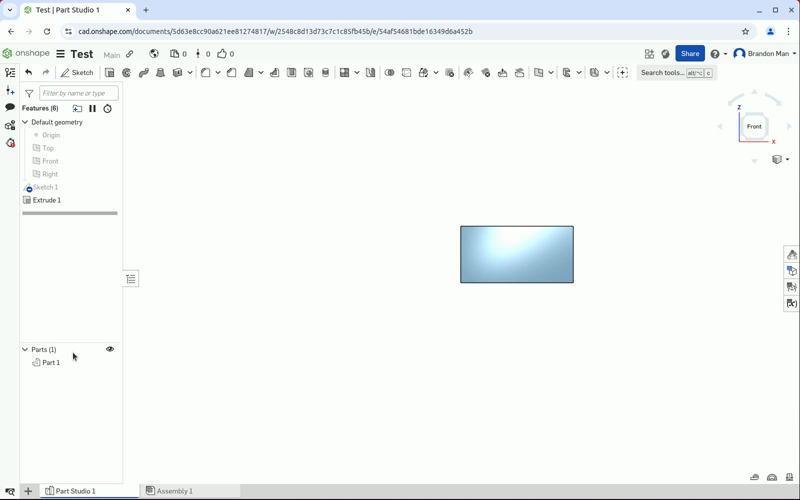
key(shift+p)
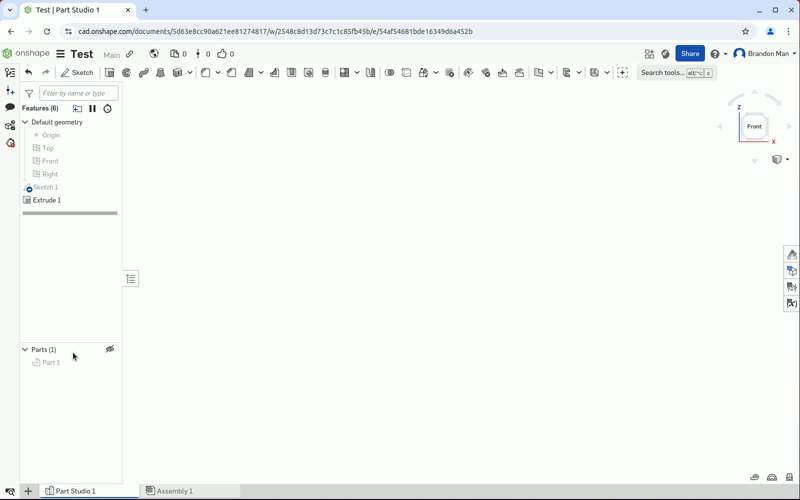
key(space)
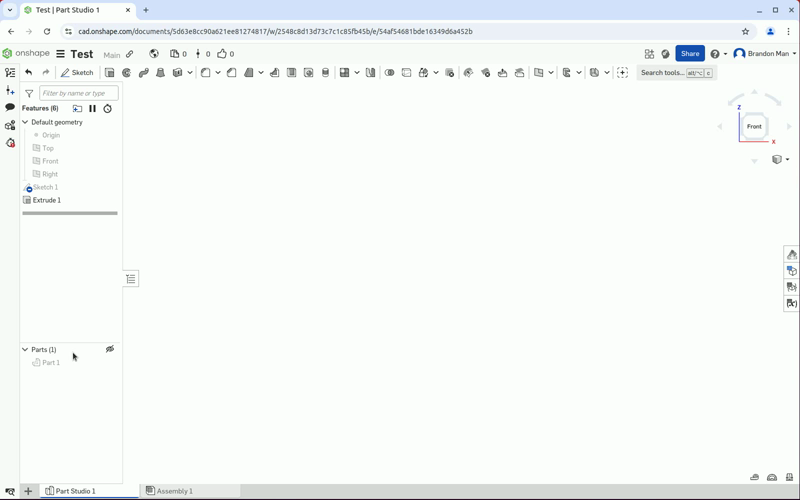
key_down(shift)
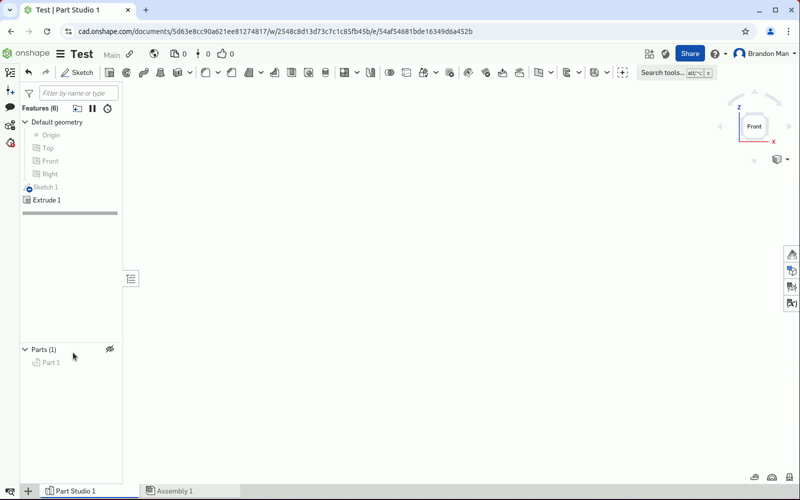
key(left)
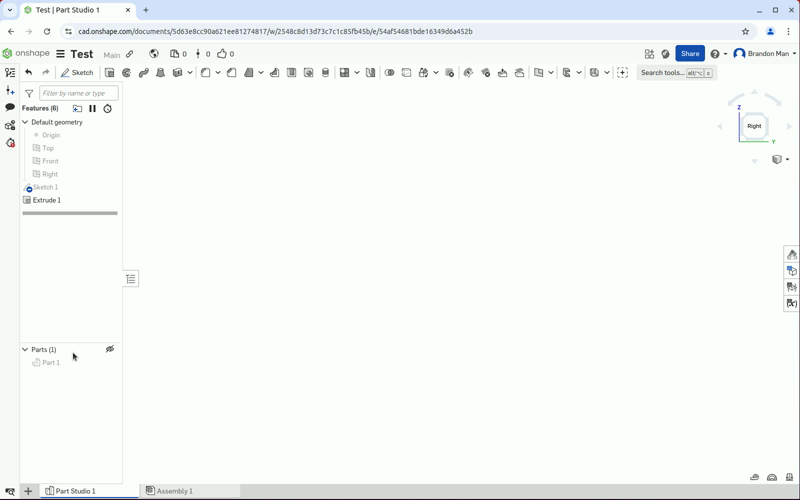
key_up(shift)
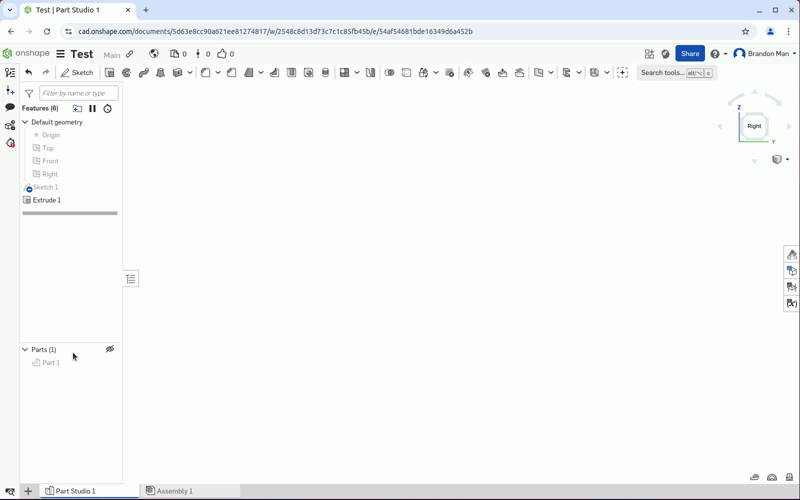
mouse_move(73, 352)
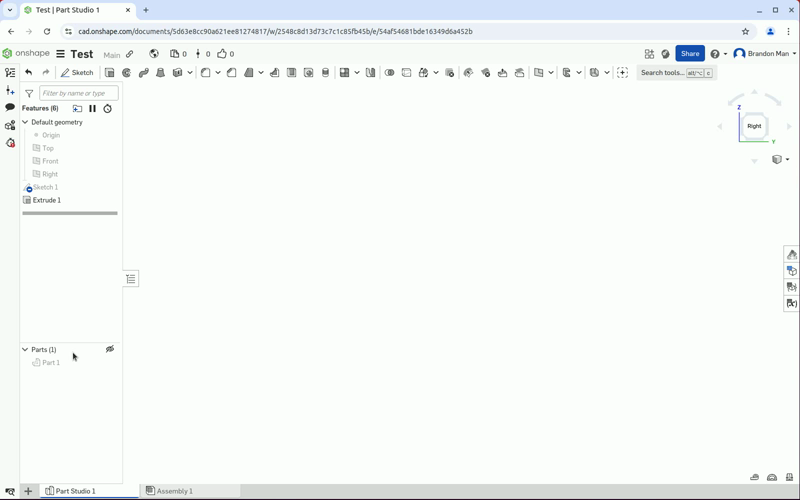
key(shift+y)
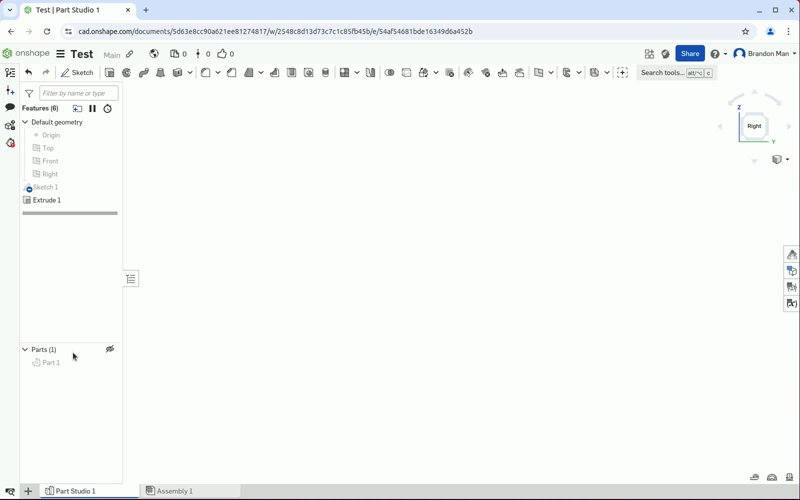
key(shift+s)
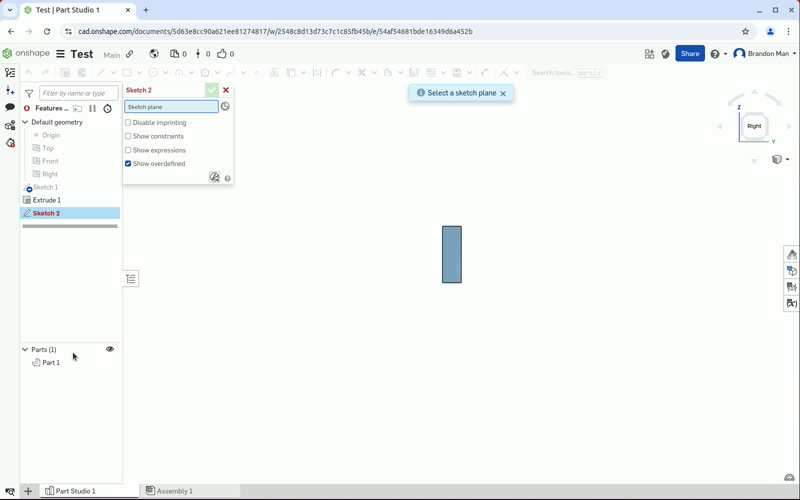
mouse_move(73, 176)
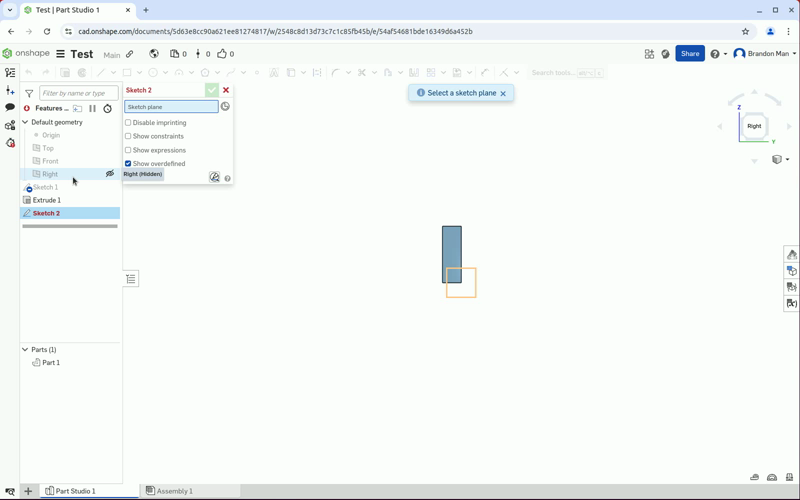
click(73, 176)
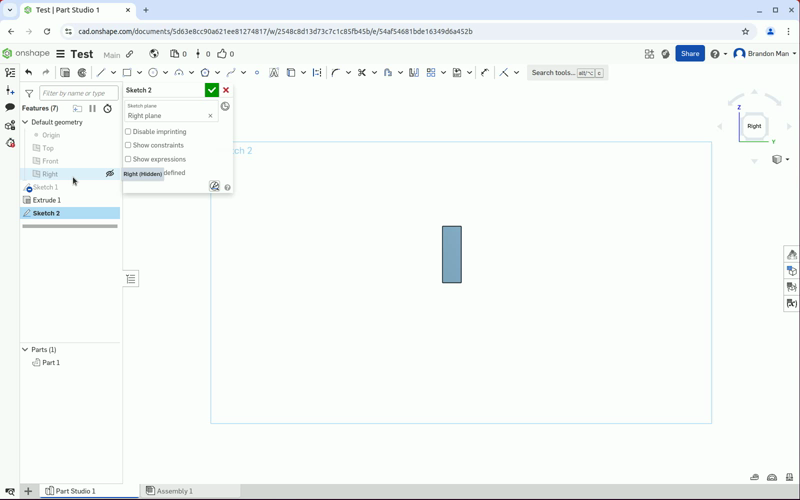
mouse_move(73, 352)
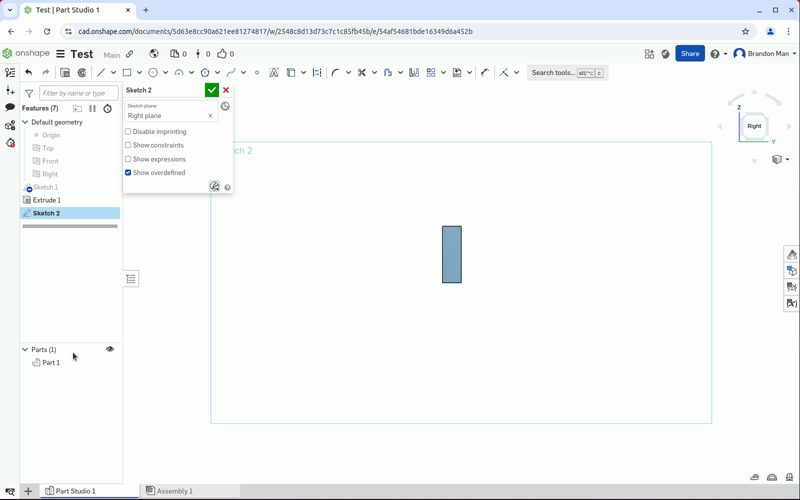
key(y)
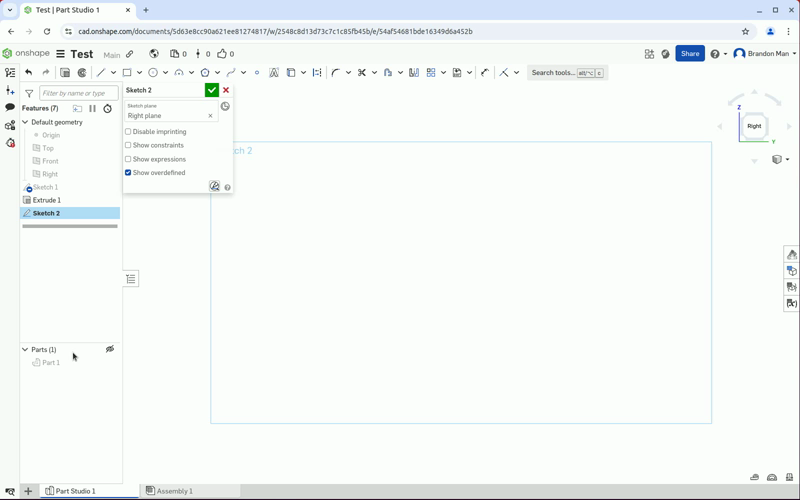
key(l)
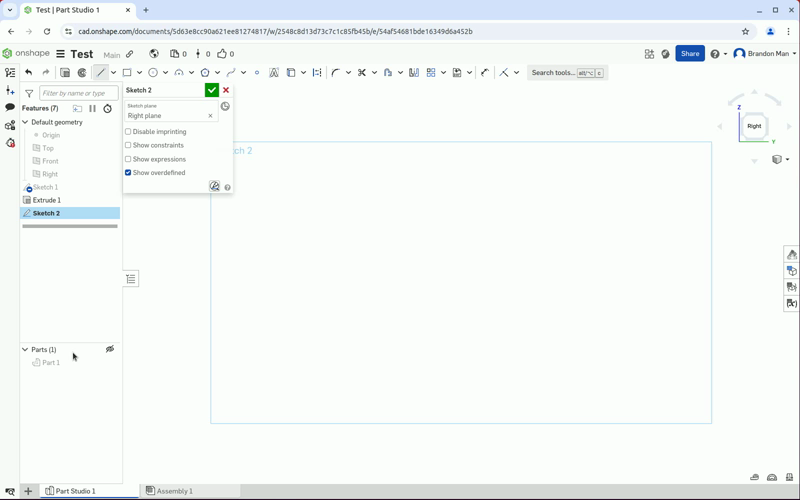
key_down(shift)
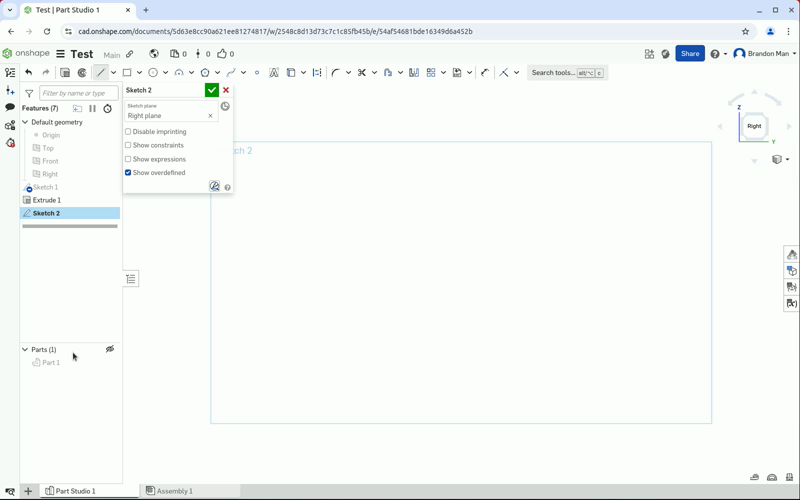
mouse_move(385, 282)
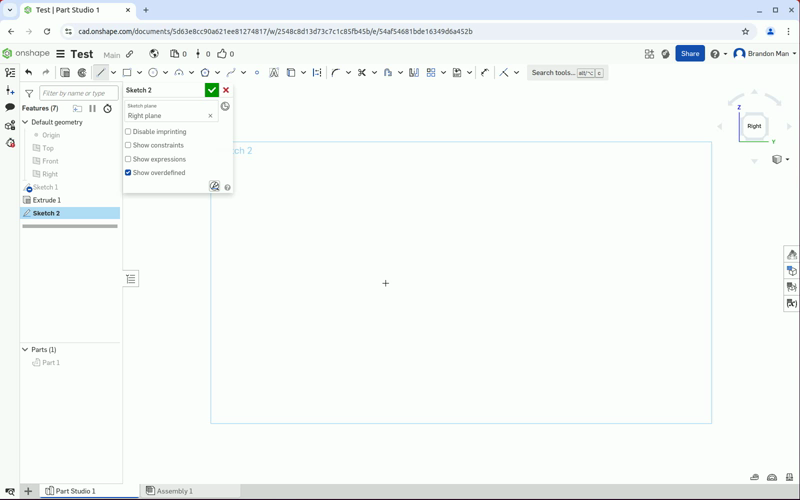
click(385, 282)
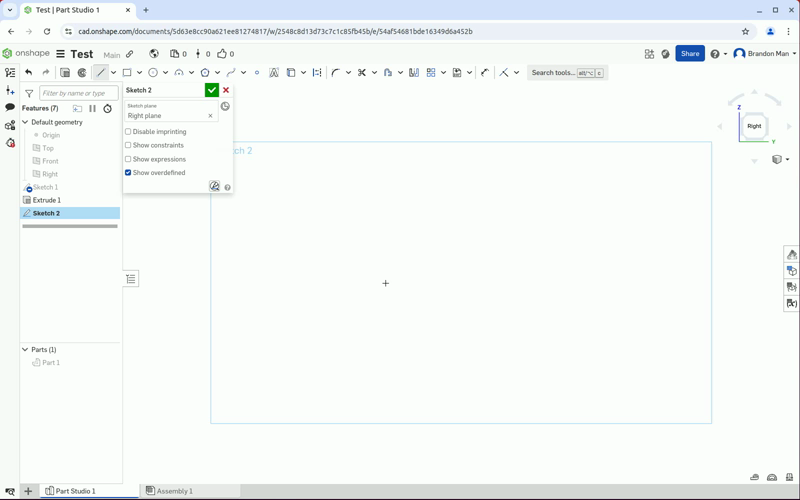
key_up(shift)
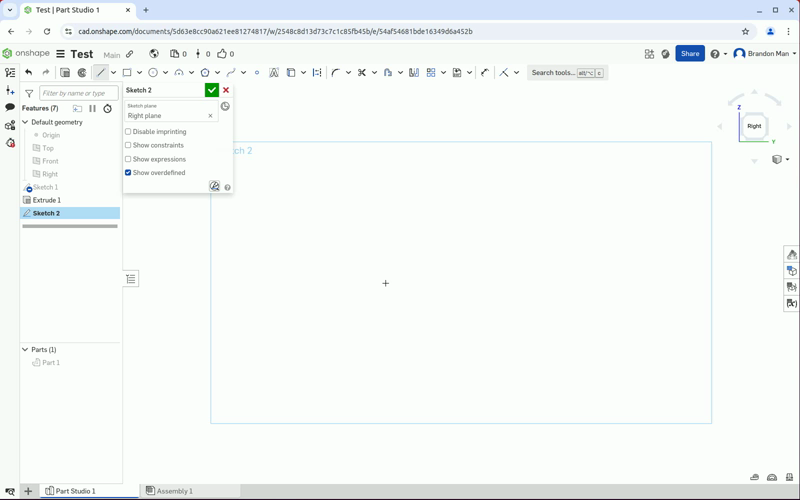
key_down(shift)
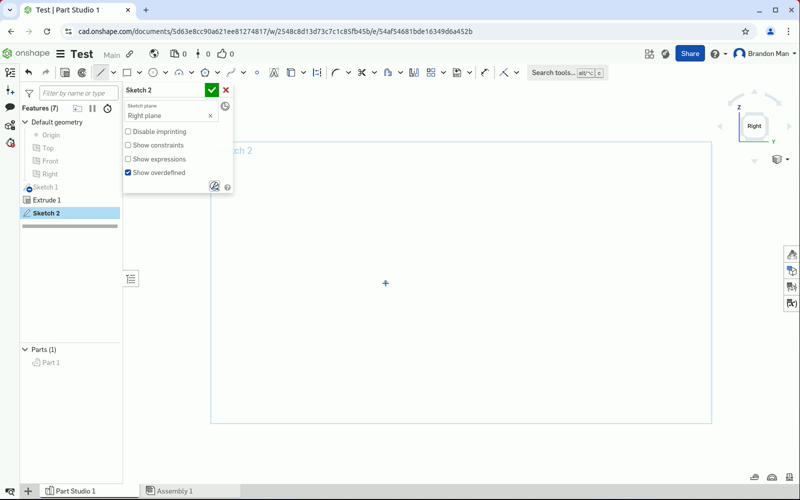
mouse_move(461, 282)
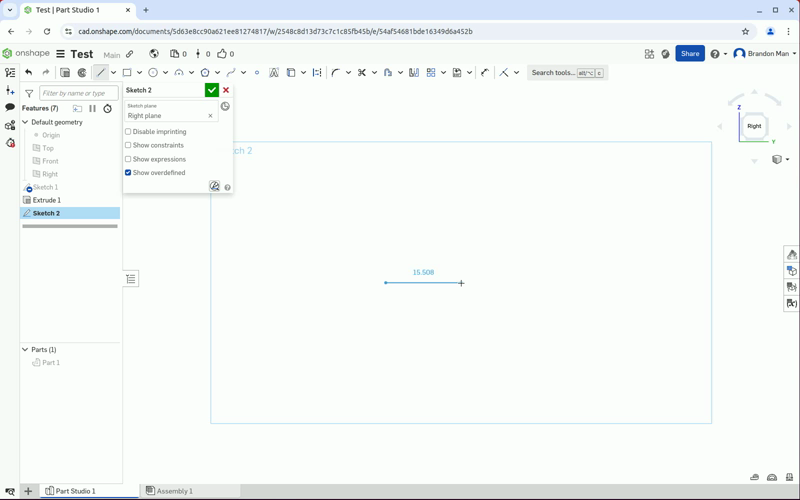
click(461, 282)
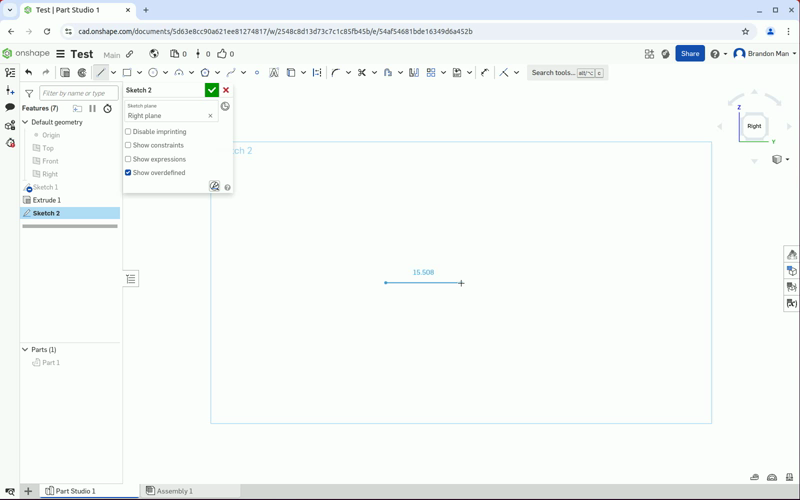
key_up(shift)
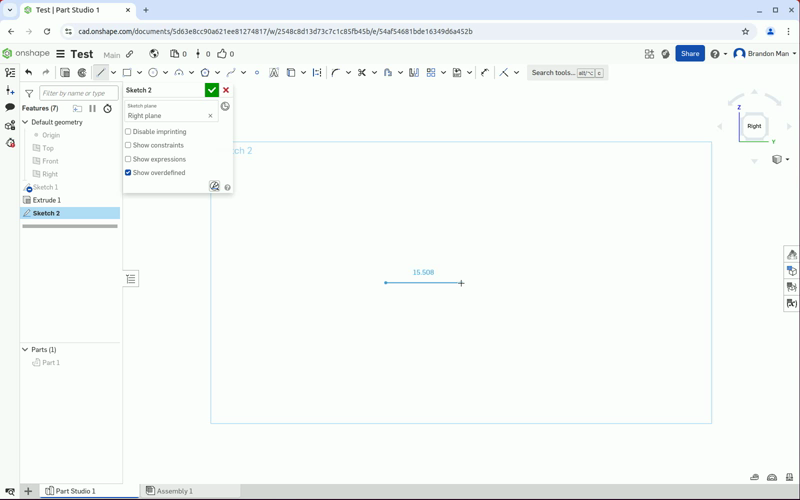
key_down(shift)
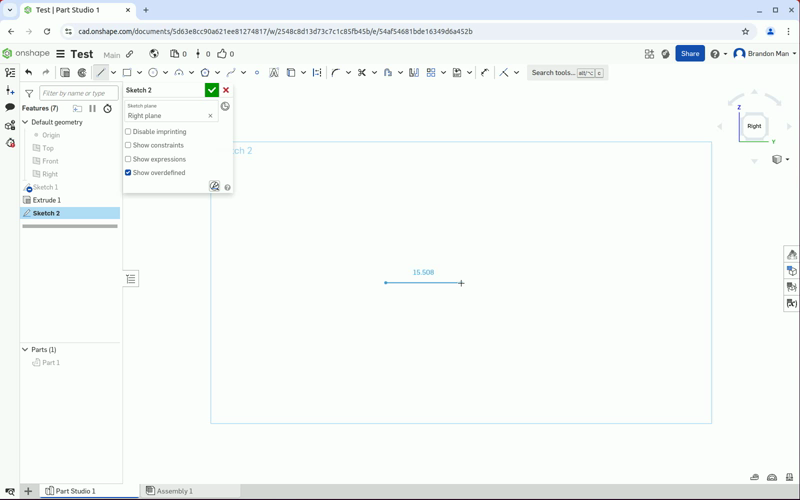
mouse_move(491, 282)
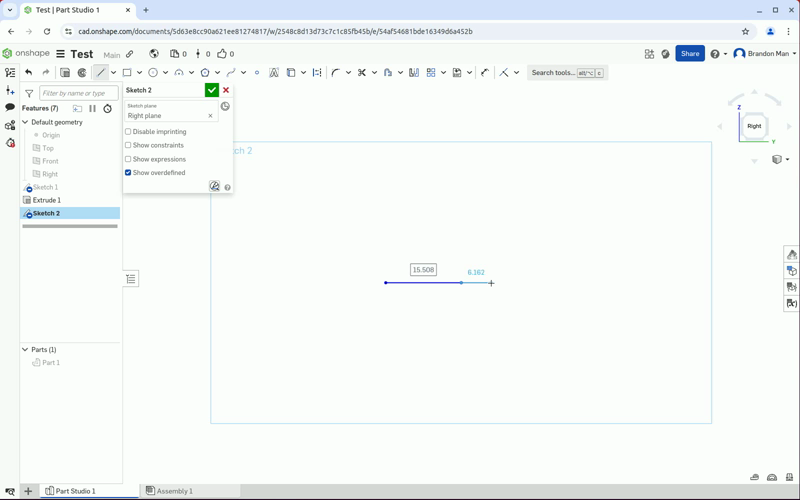
mouse_move(461, 264)
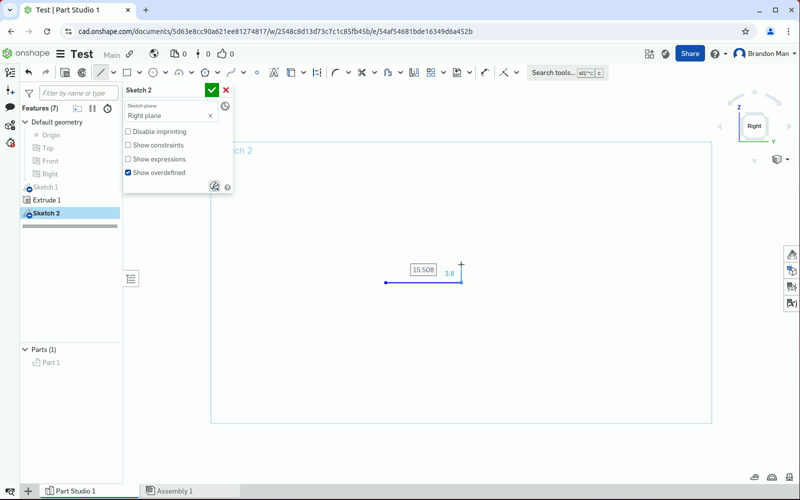
click(461, 264)
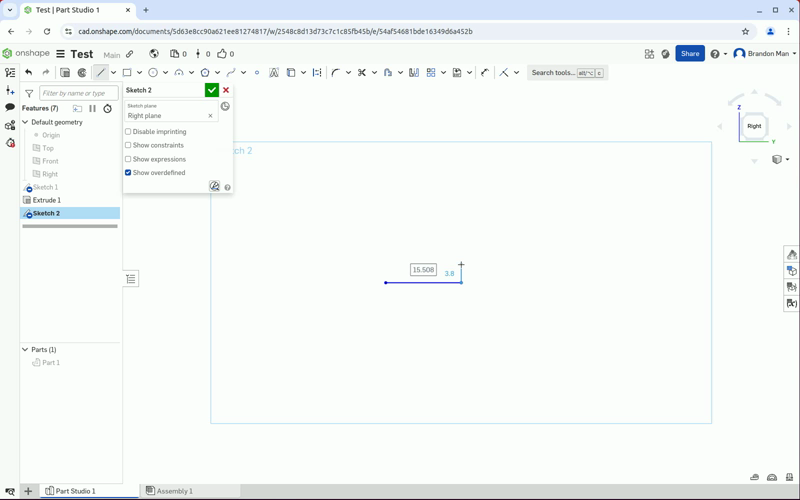
key_up(shift)
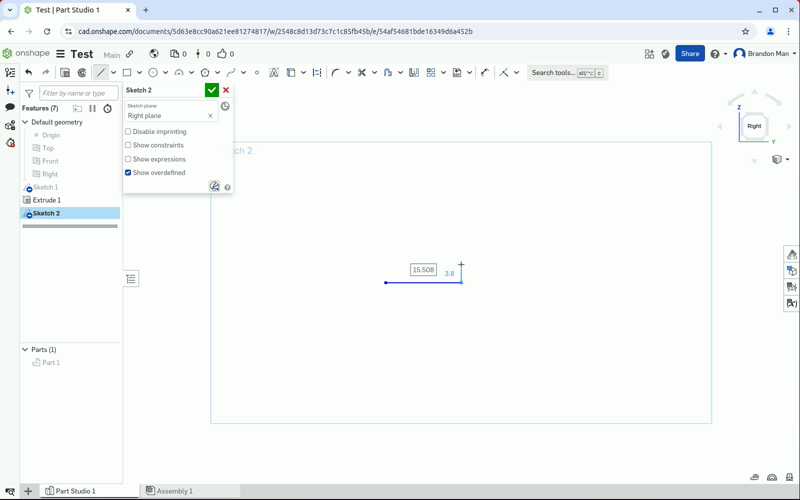
key_down(shift)
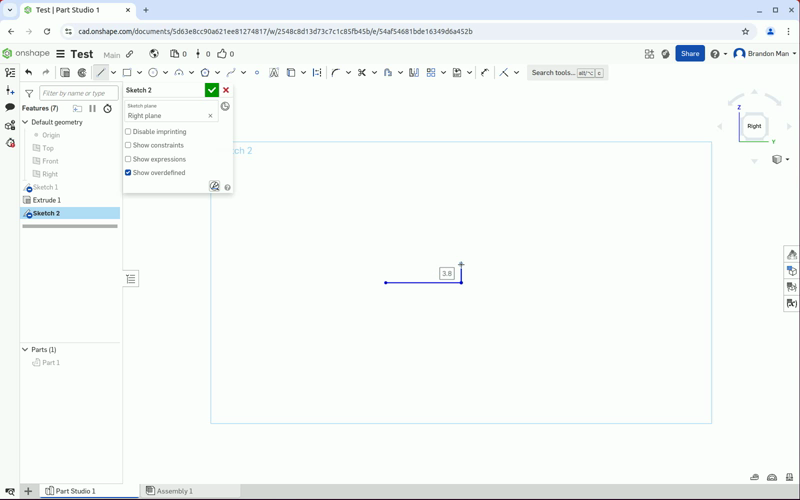
mouse_move(385, 264)
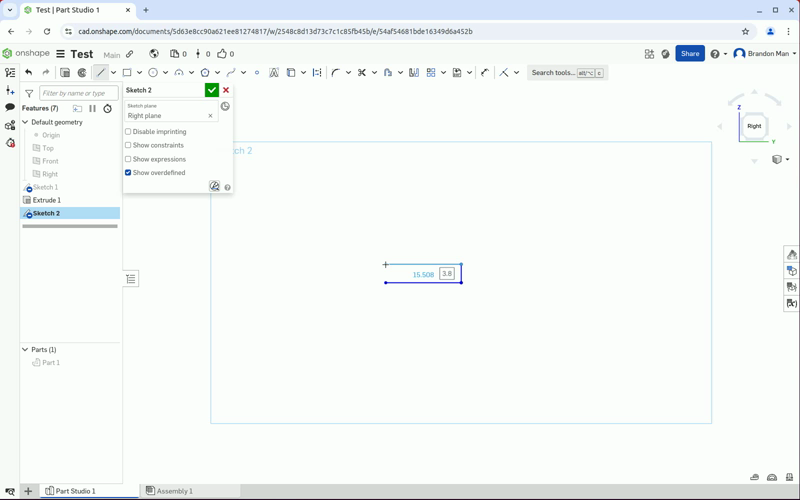
click(385, 264)
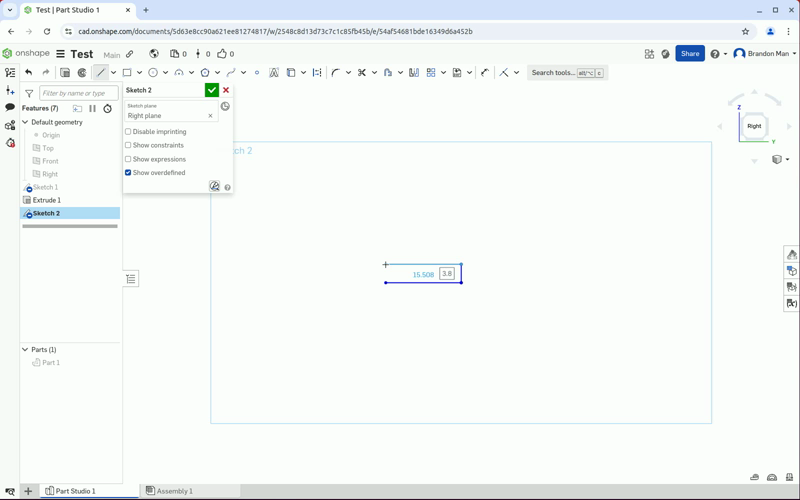
key_up(shift)
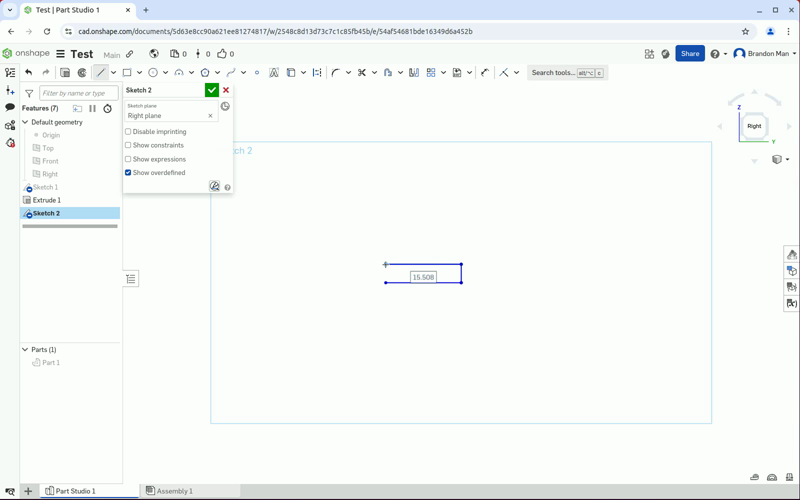
mouse_move(415, 264)
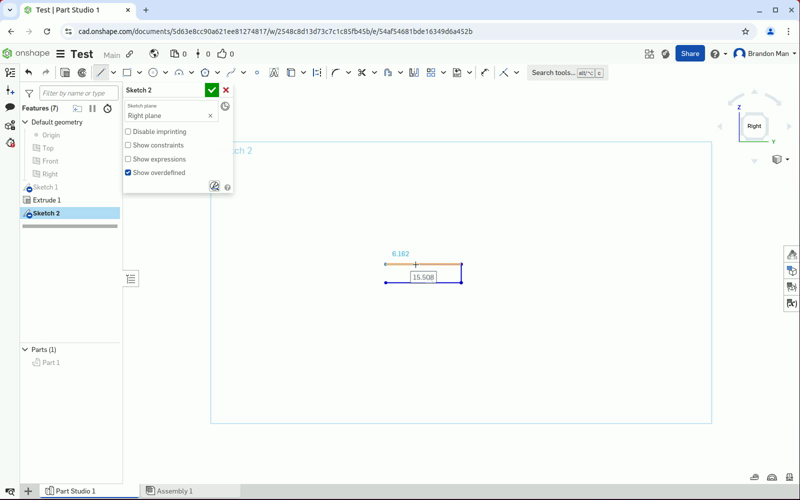
key_down(shift)
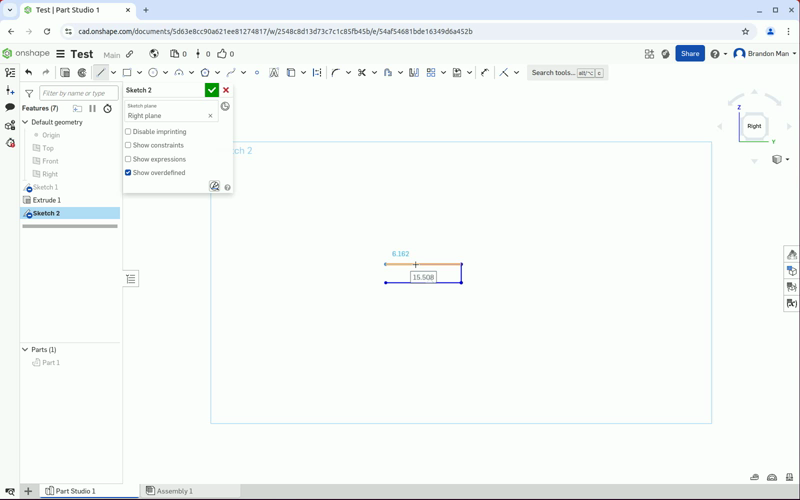
mouse_move(385, 282)
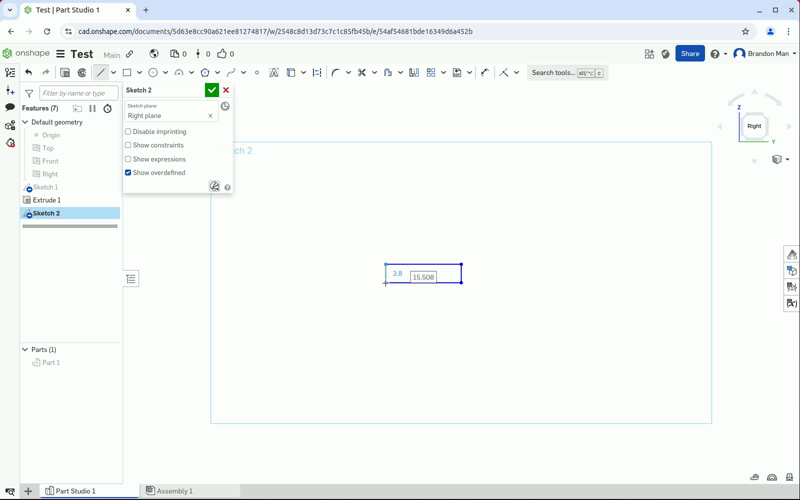
key_up(shift)
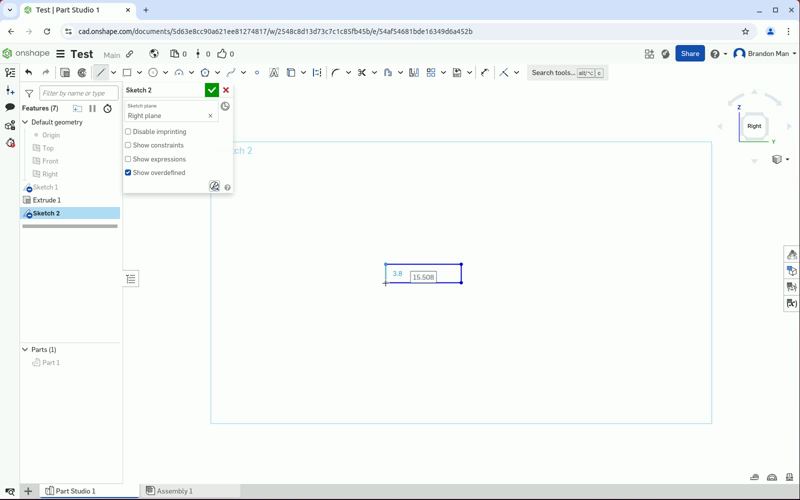
click(385, 282)
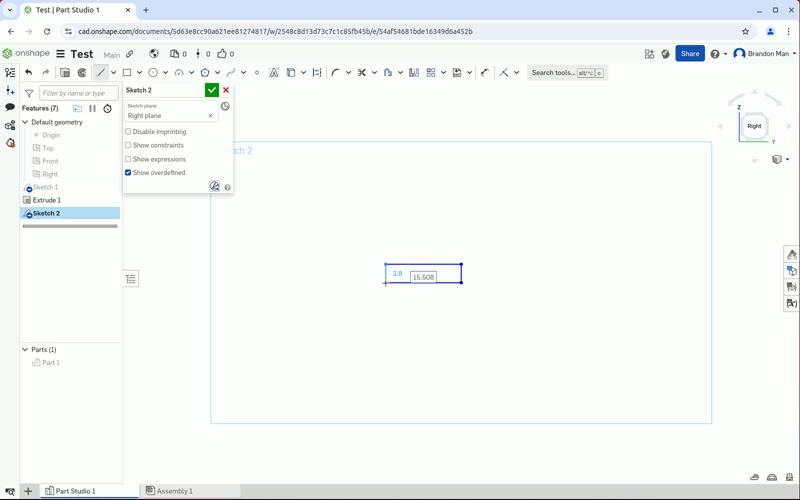
key(esc)
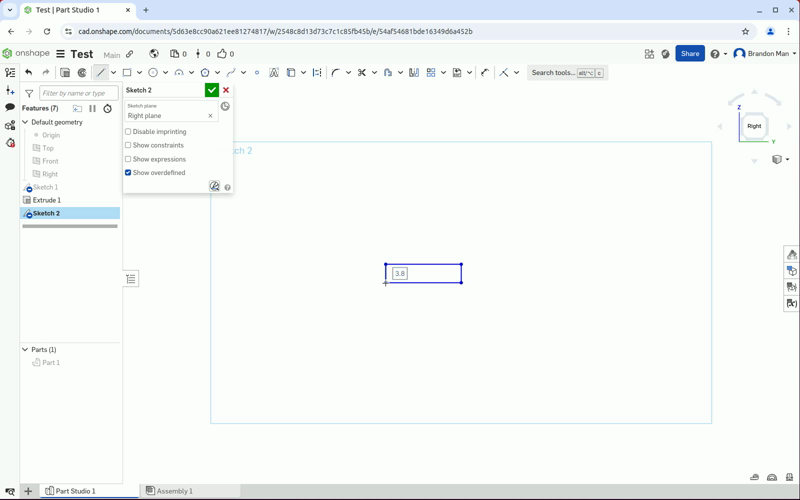
mouse_move(436, 276)
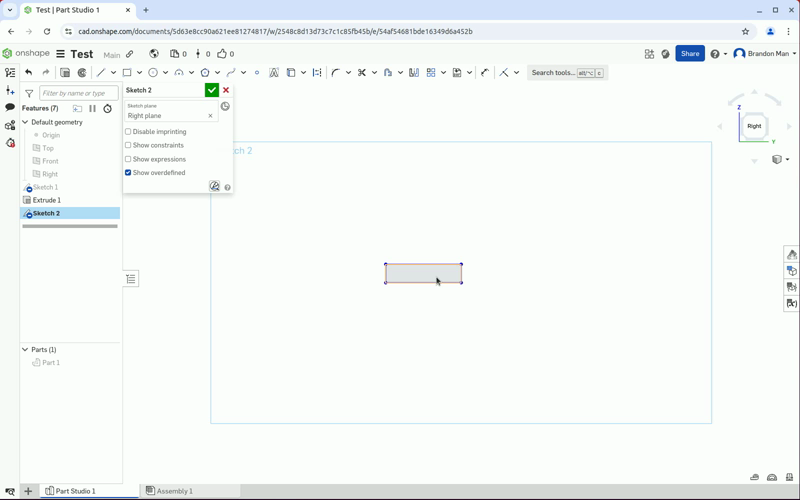
scroll(6)
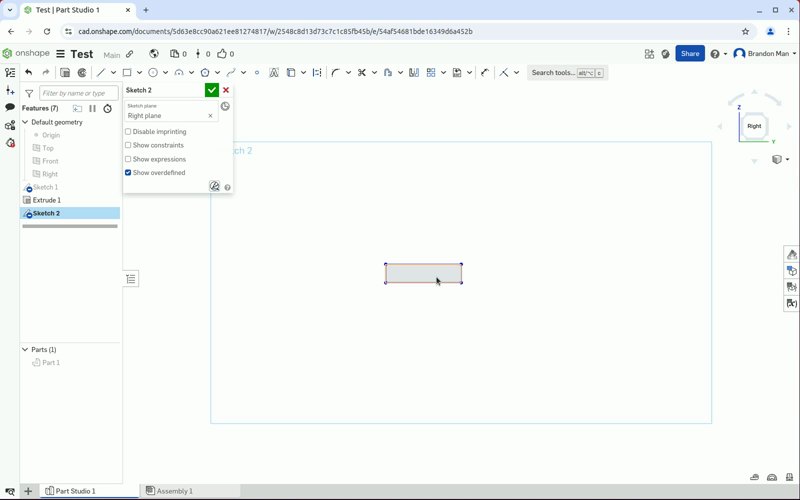
scroll(6)
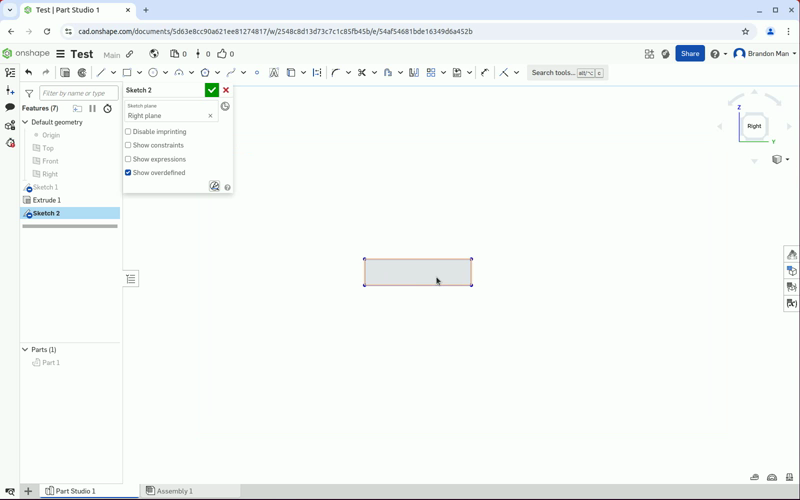
scroll(6)
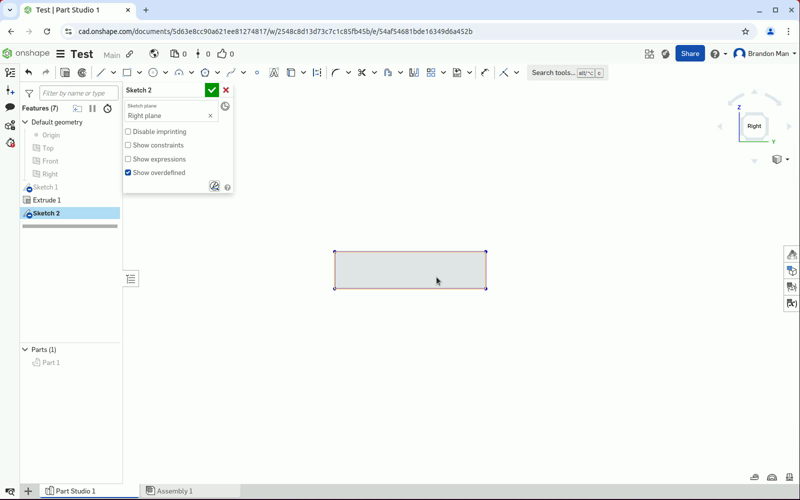
scroll(6)
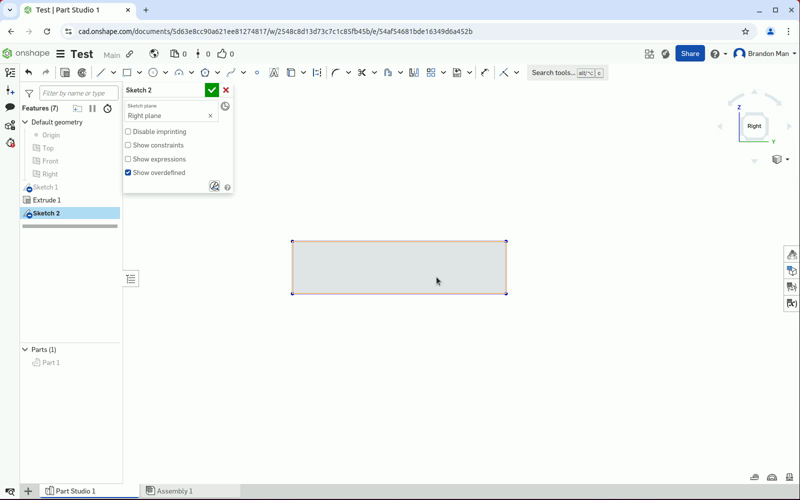
scroll(6)
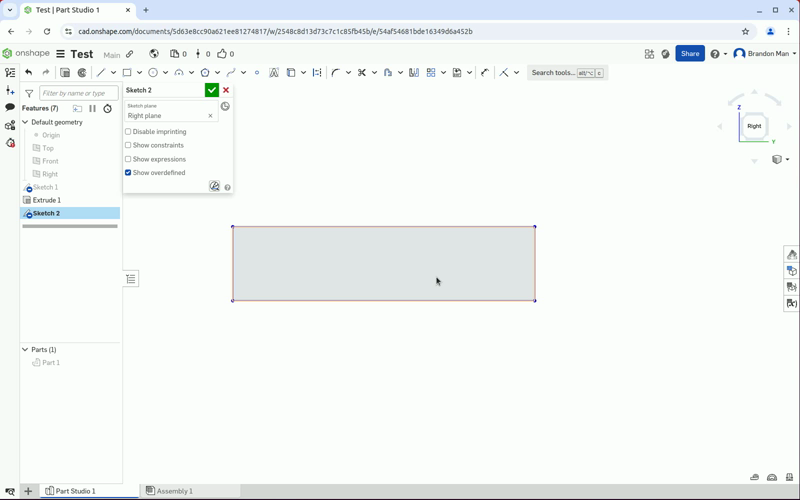
scroll(6)
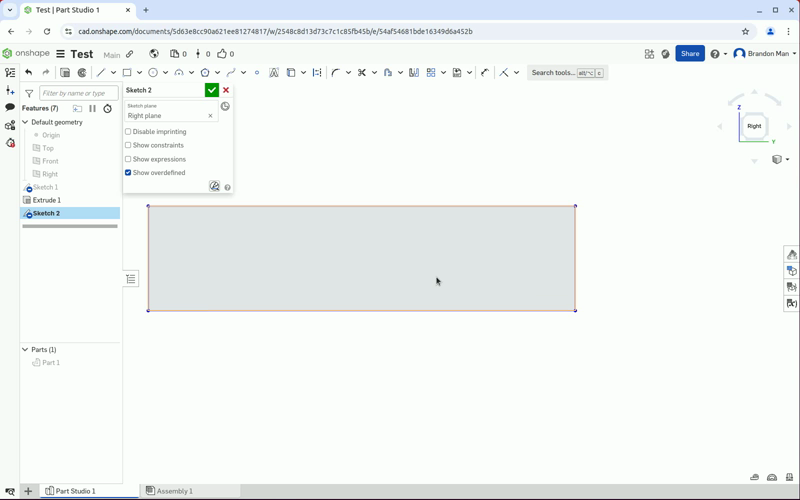
scroll(6)
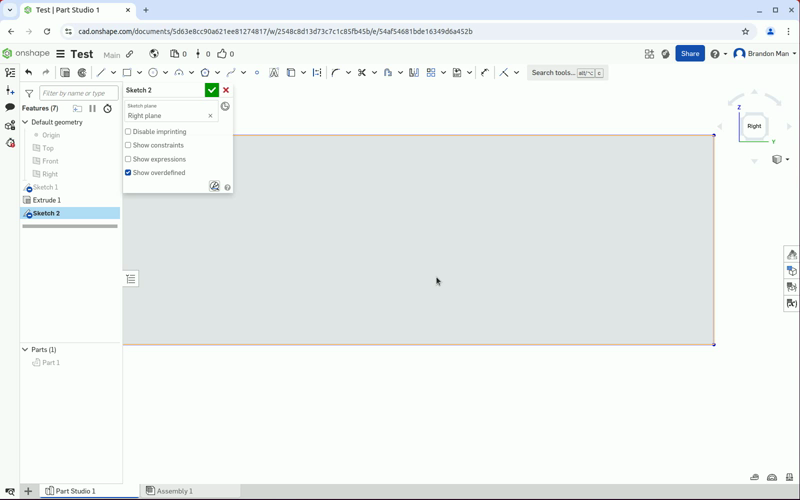
click(436, 276)
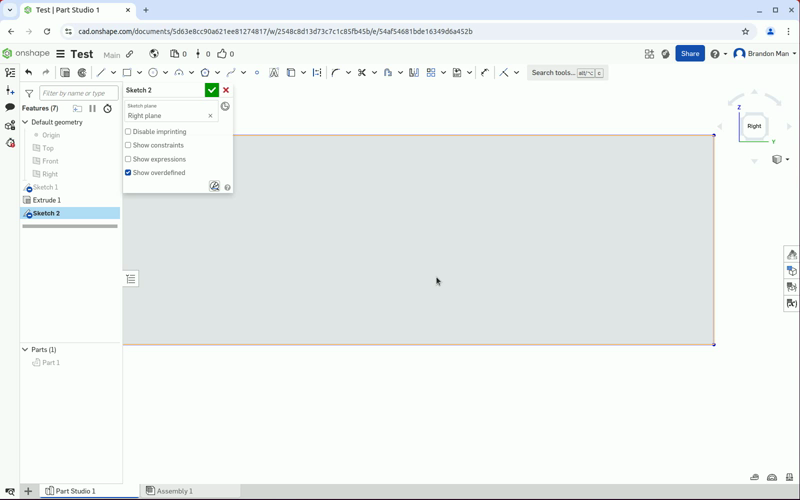
scroll(-6)
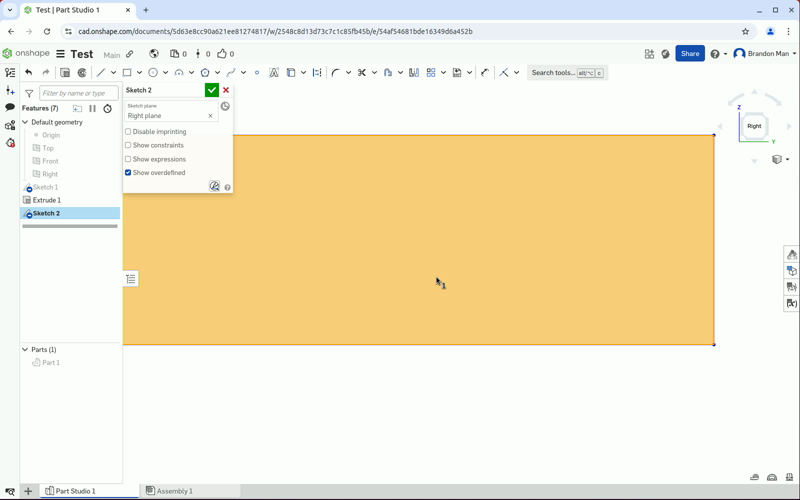
scroll(-6)
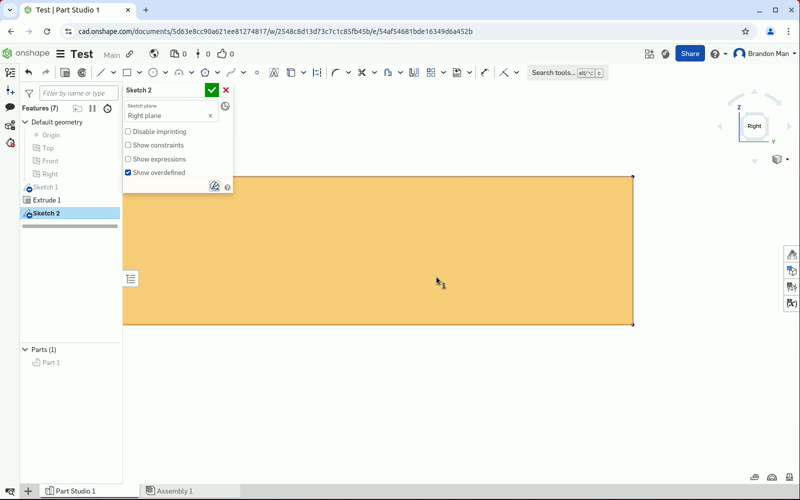
scroll(-6)
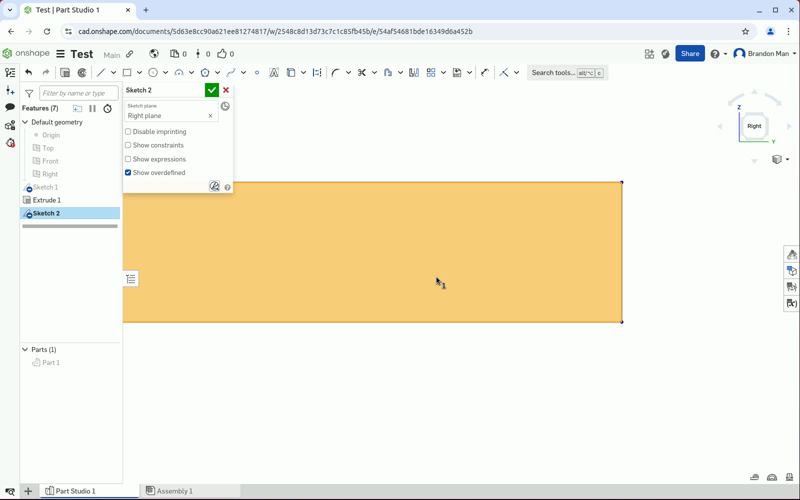
scroll(-6)
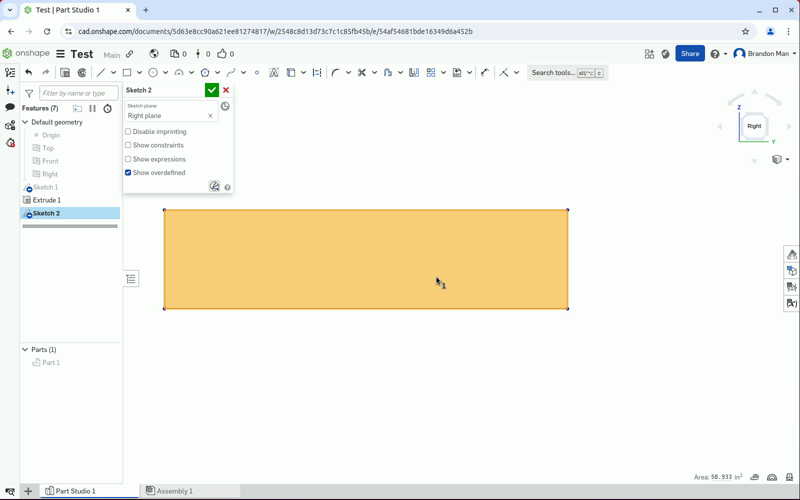
scroll(-6)
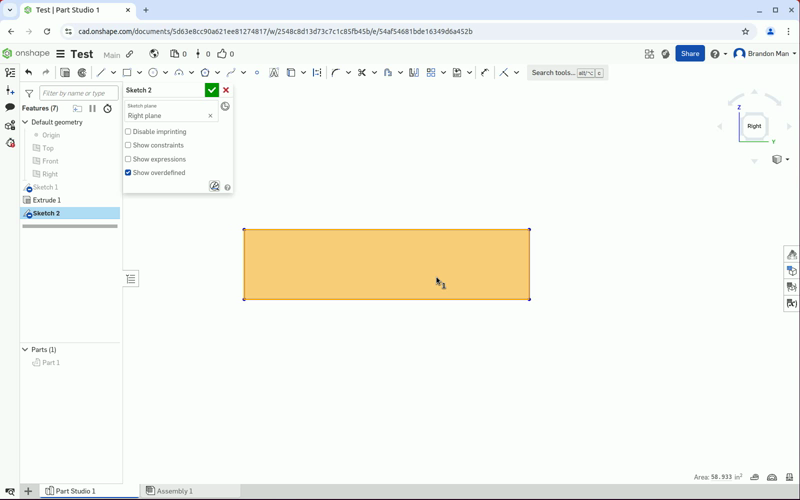
scroll(-6)
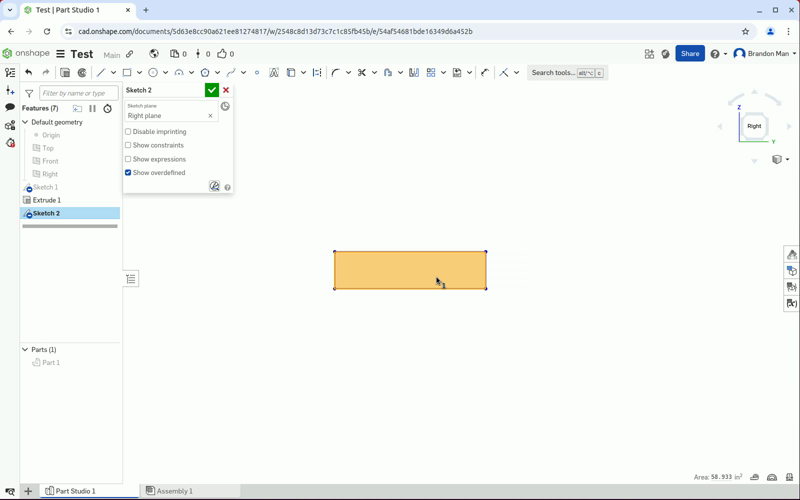
scroll(-6)
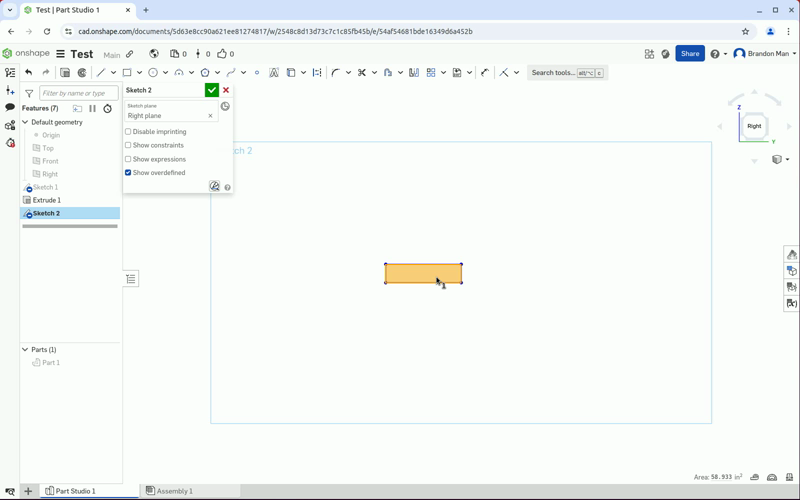
mouse_move(73, 352)
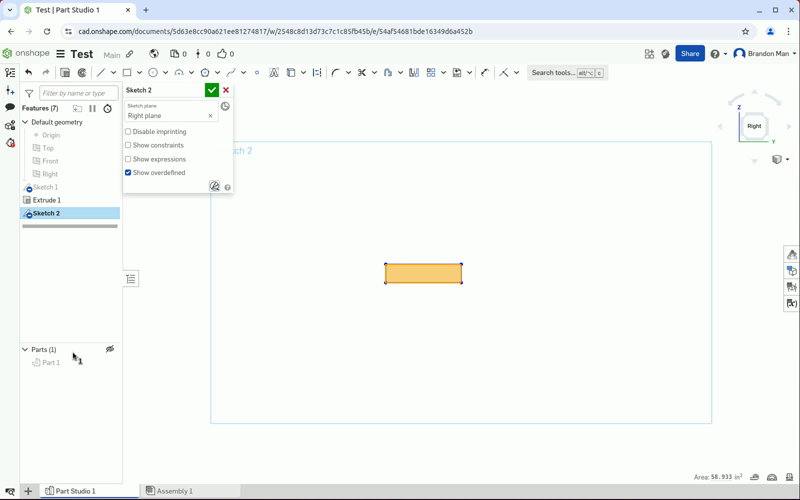
key(shift+y)
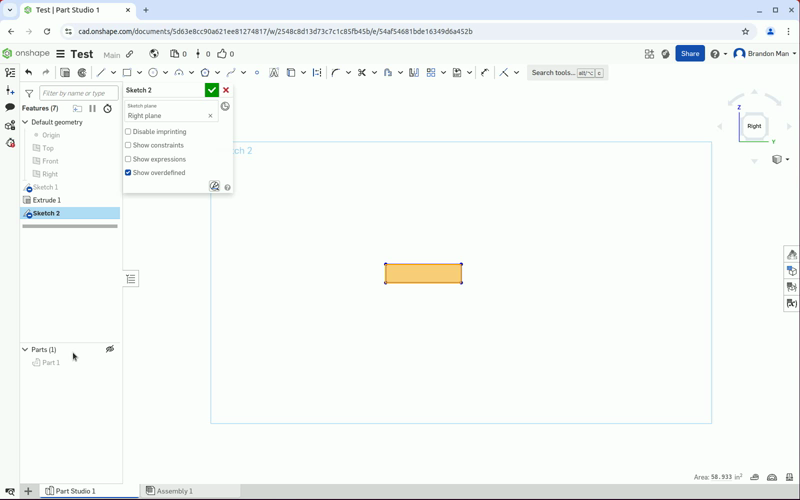
key(shift+e)
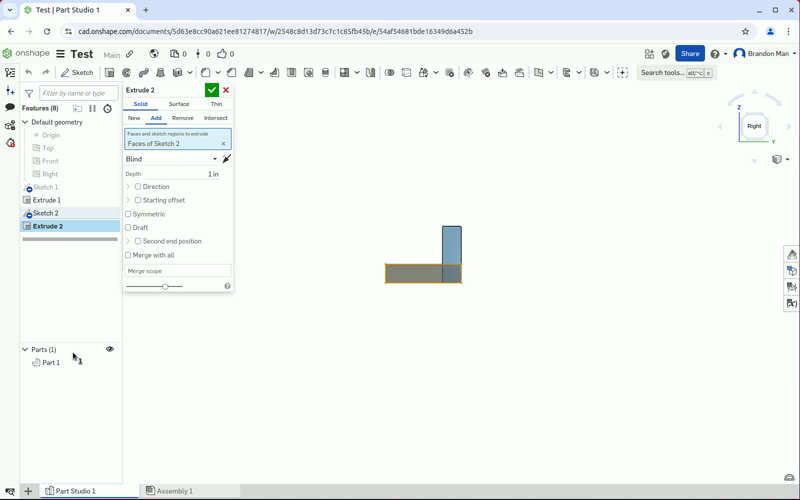
mouse_move(143, 106)
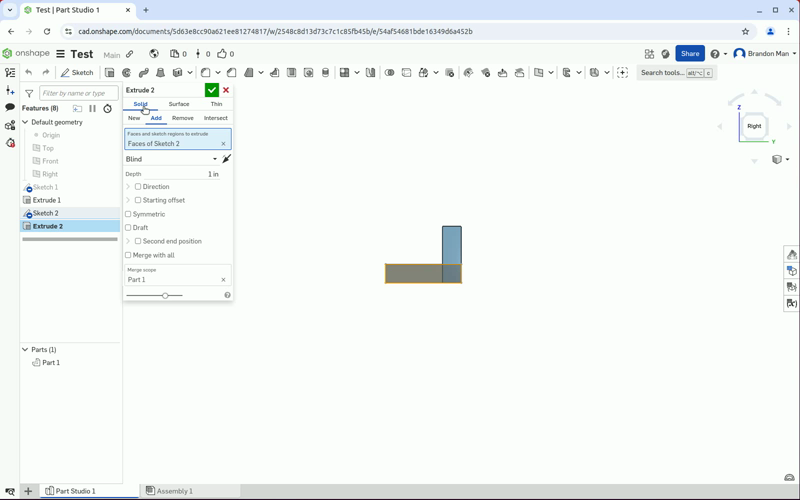
click(143, 106)
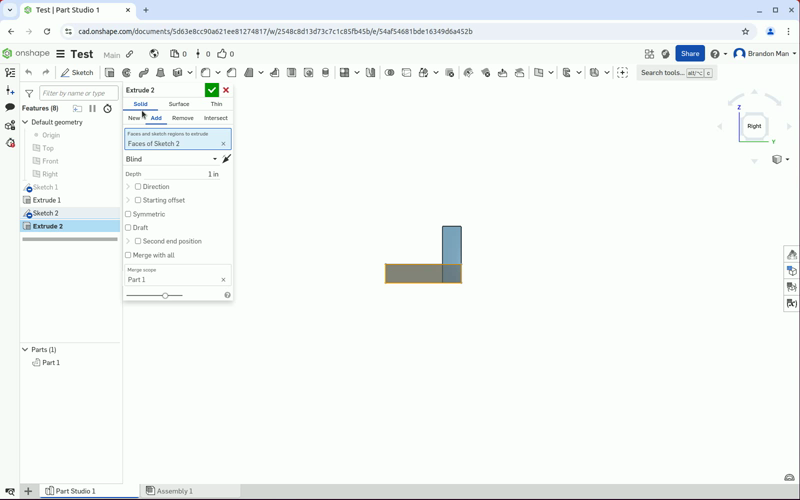
mouse_move(137, 120)
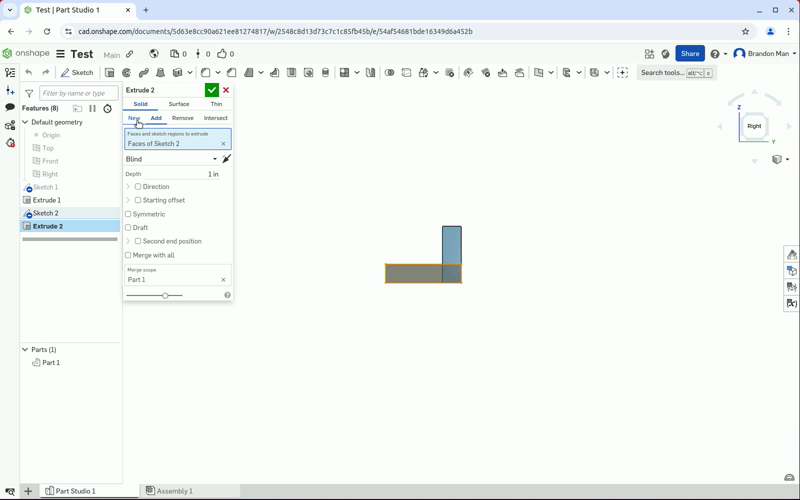
click(137, 120)
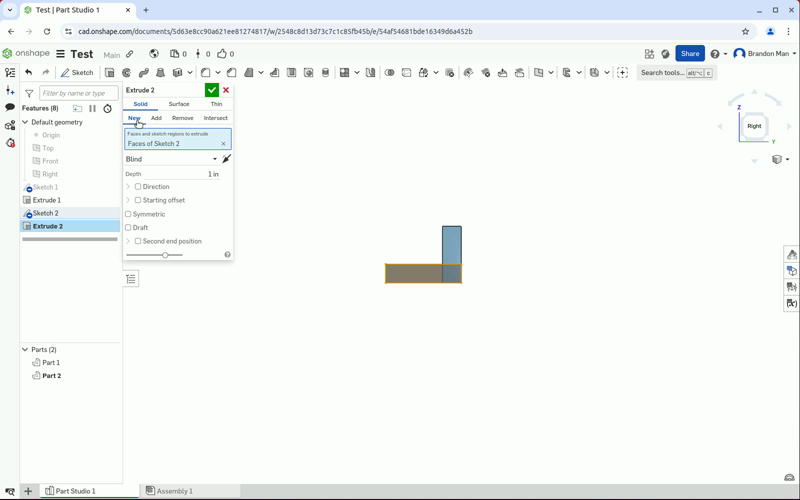
key(tab, 4)
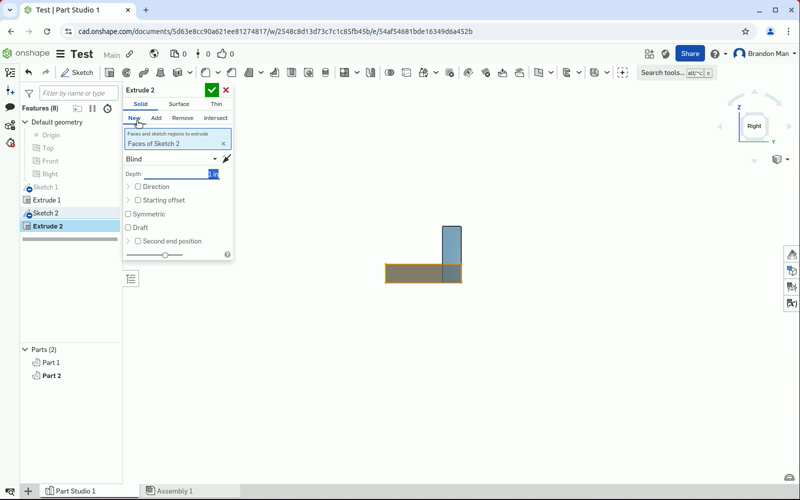
text(23.108)
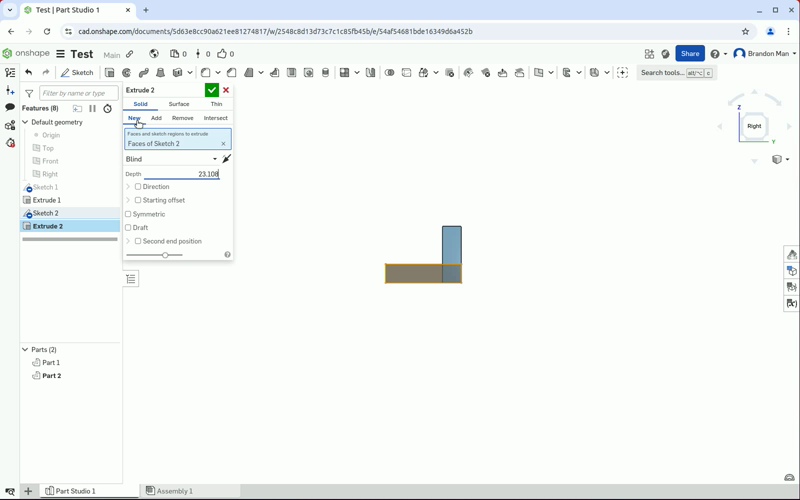
key(enter)
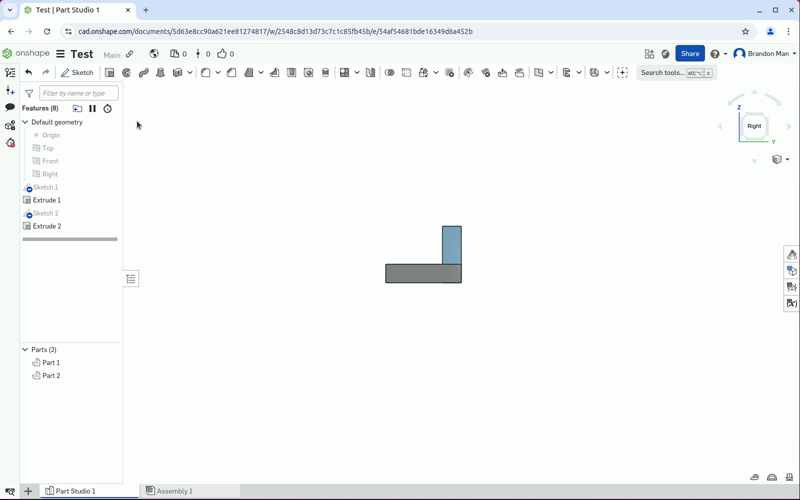
key(shift+h)
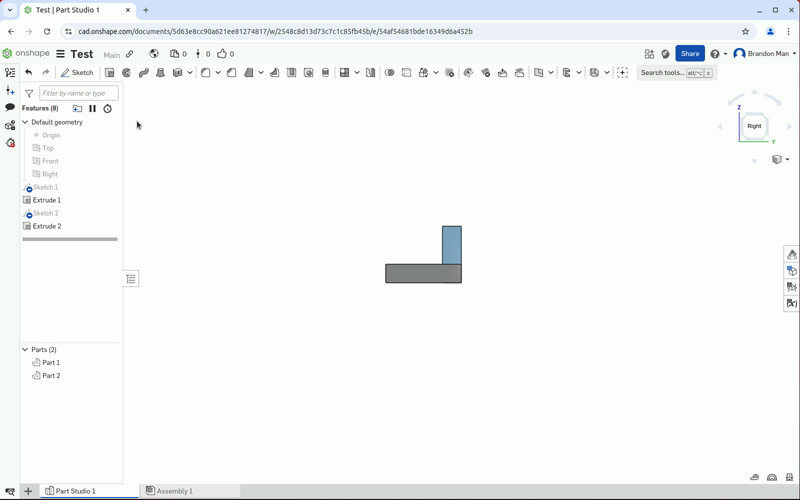
key(shift+h)
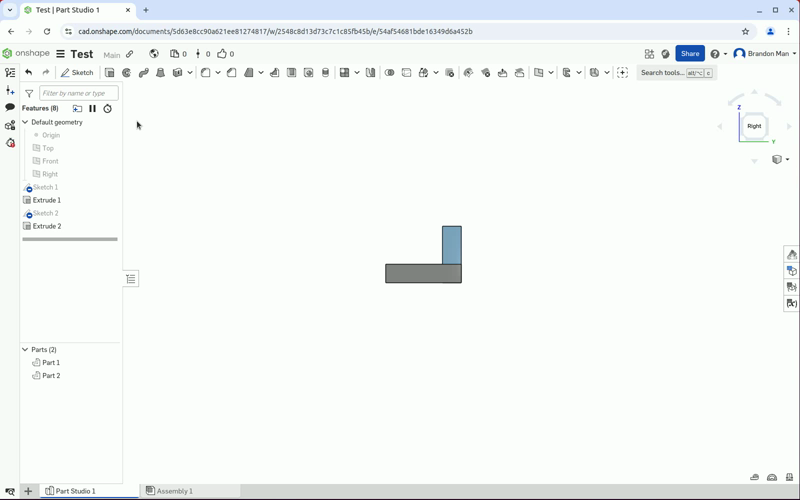
mouse_move(73, 189)
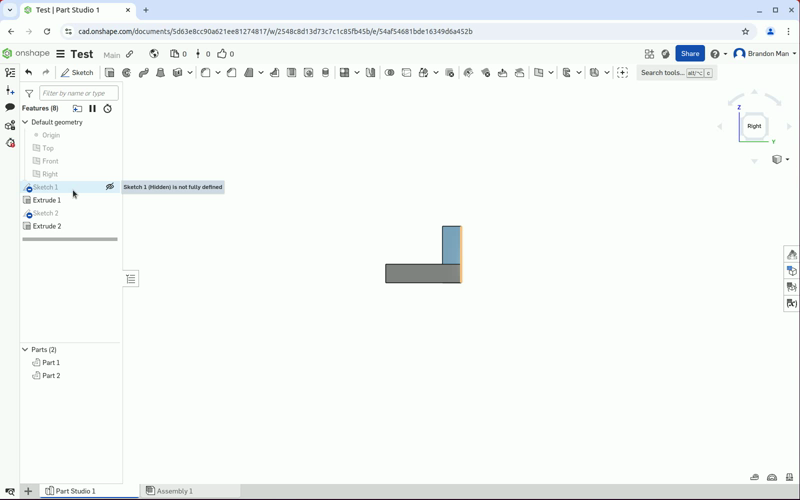
click(73, 189)
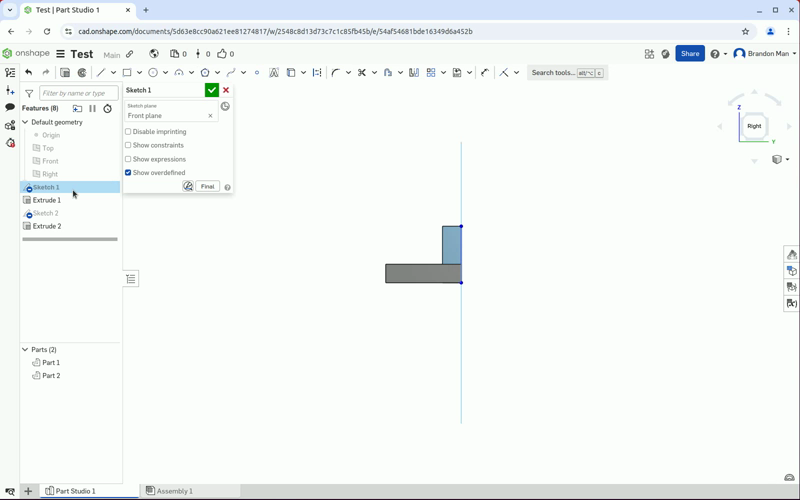
mouse_move(229, 92)
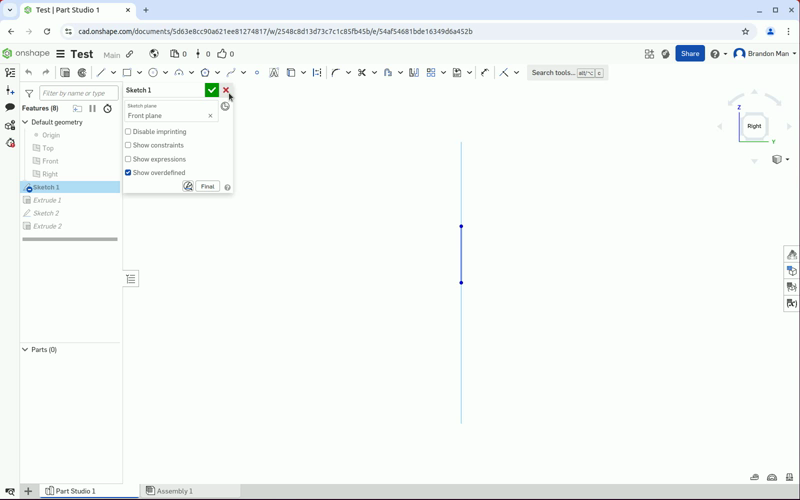
click(229, 92)
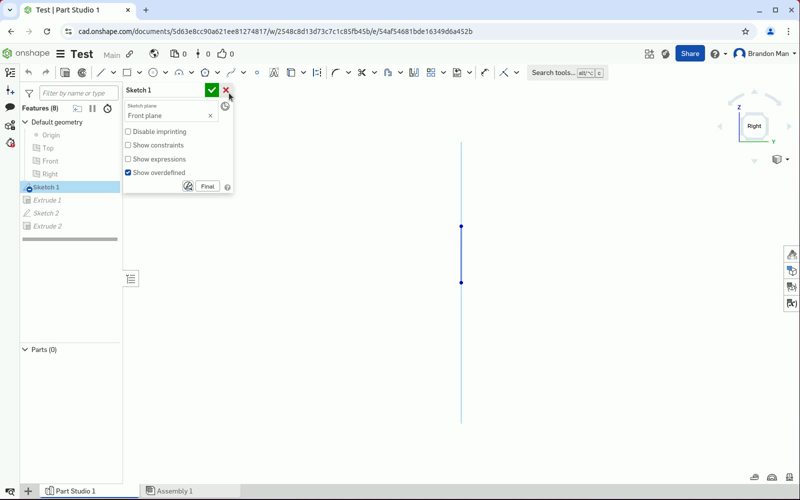
key(shift+s)
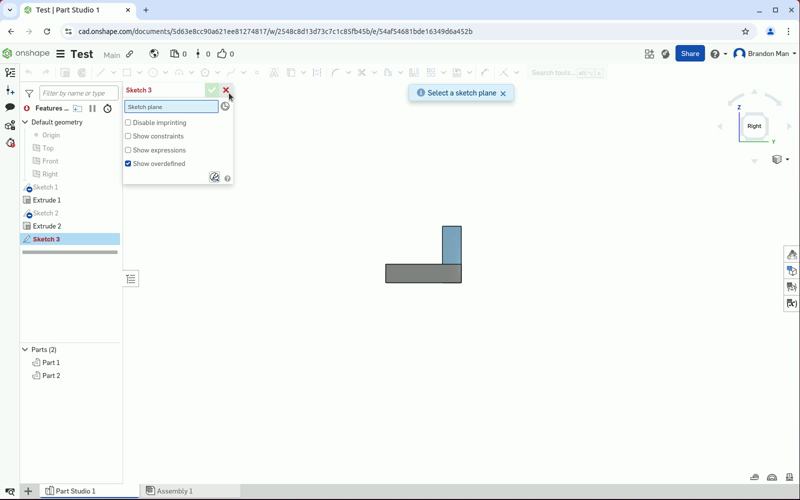
mouse_move(73, 176)
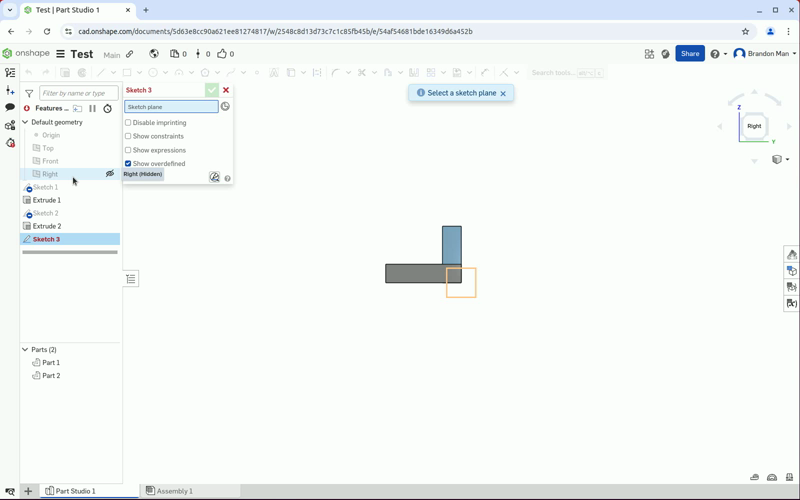
click(73, 176)
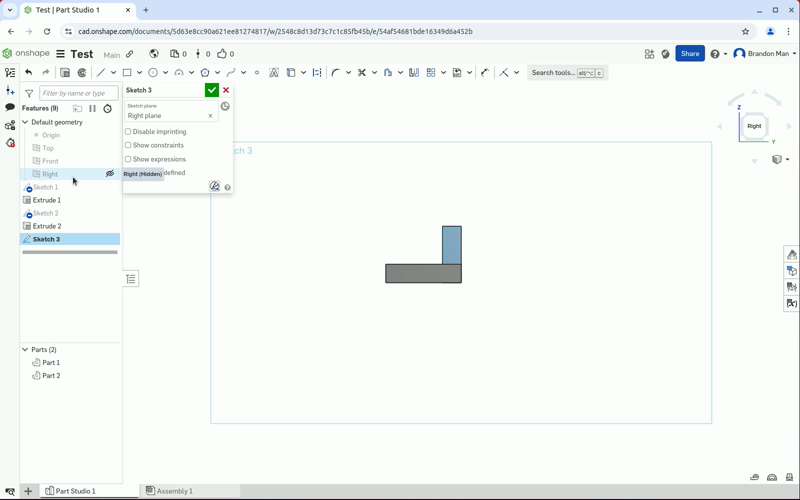
mouse_move(73, 352)
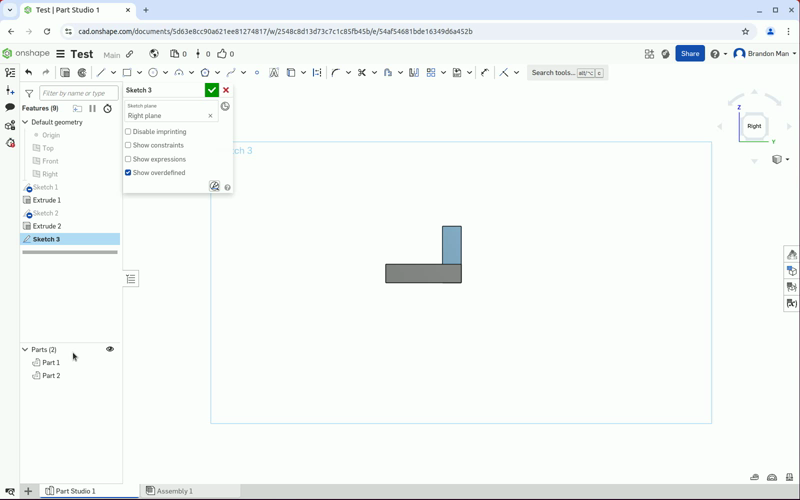
key(y)
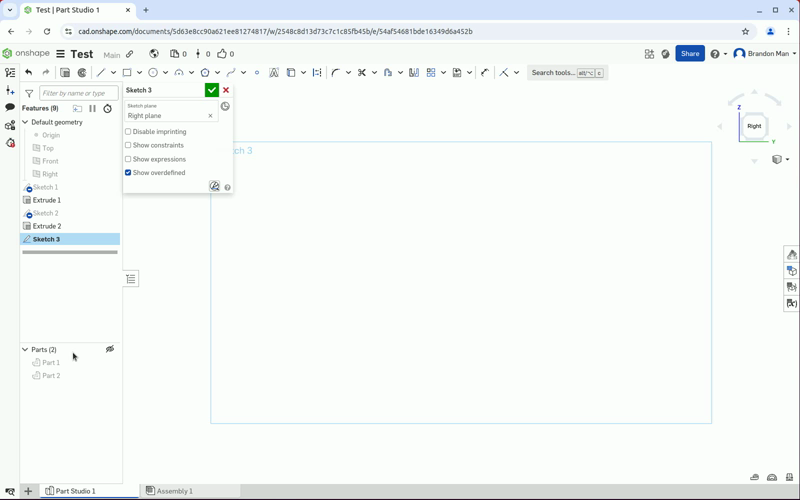
key(l)
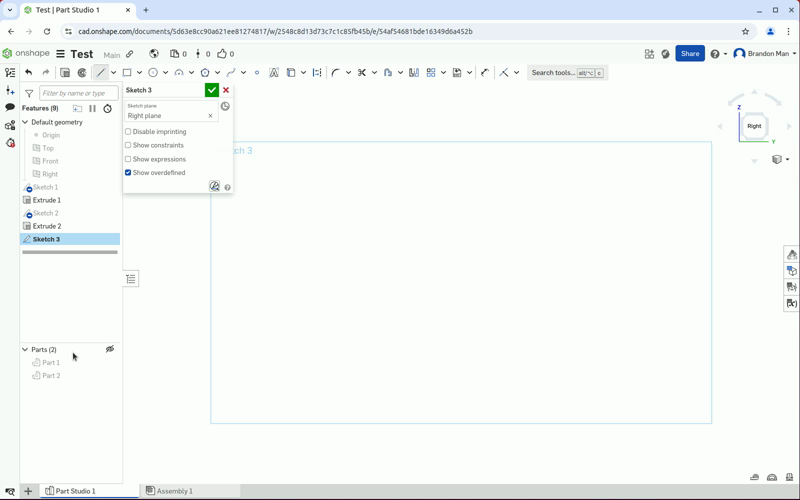
key_down(shift)
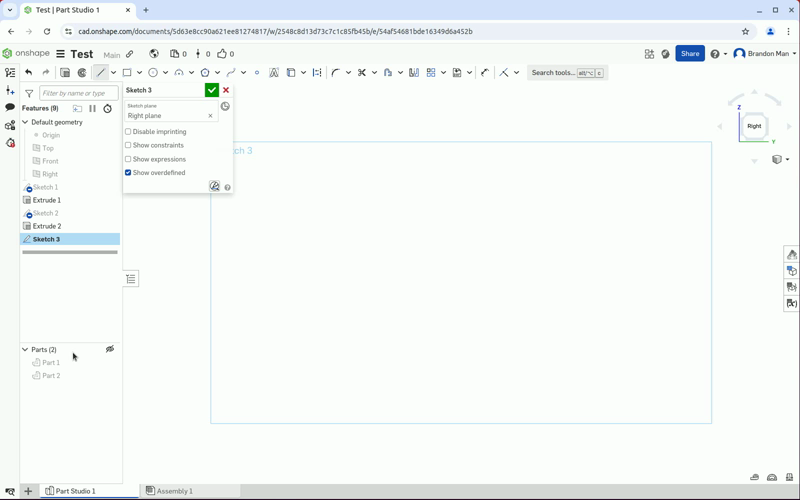
mouse_move(385, 282)
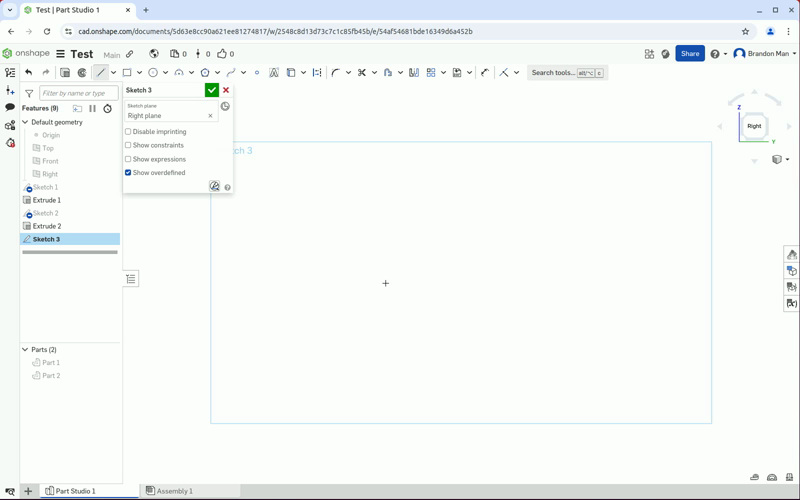
click(385, 282)
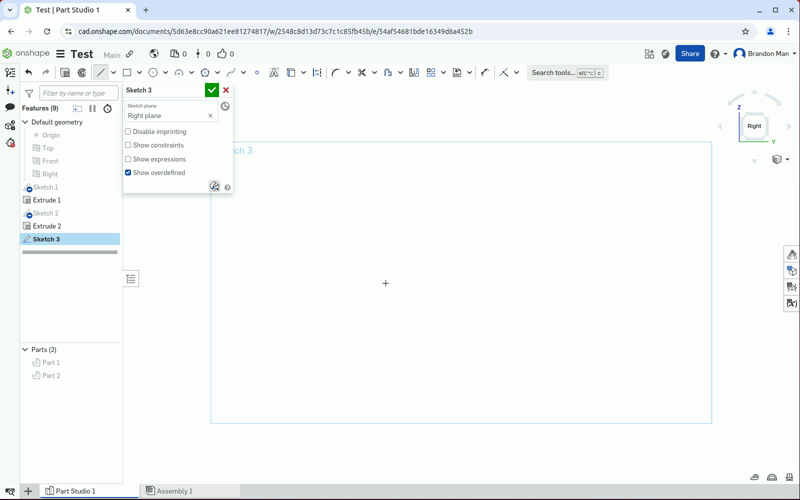
key_up(shift)
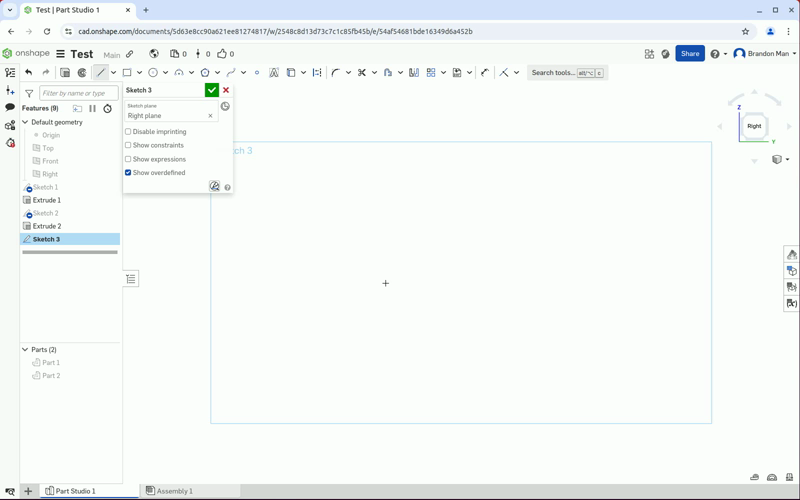
key_down(shift)
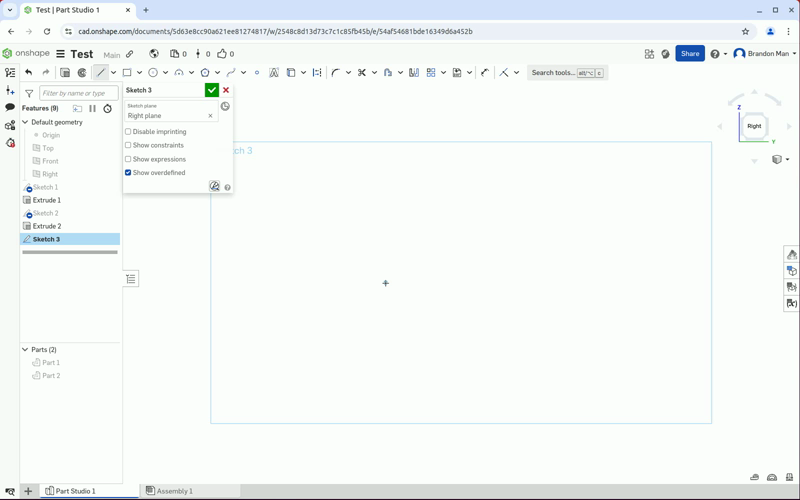
mouse_move(461, 282)
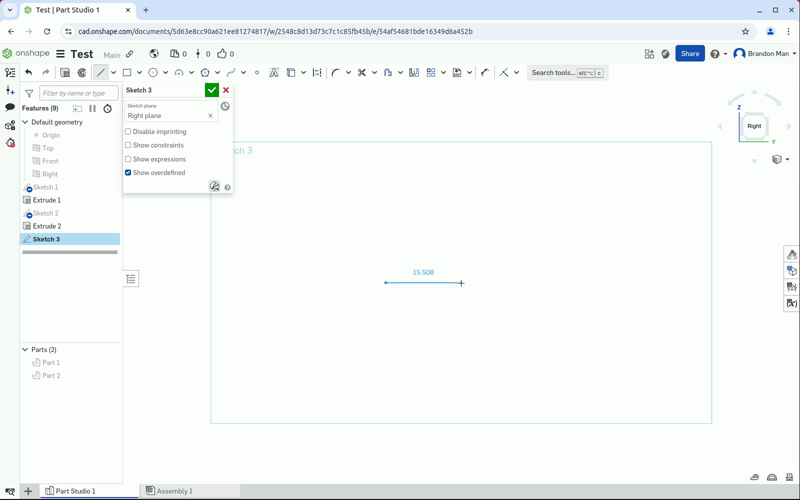
click(461, 282)
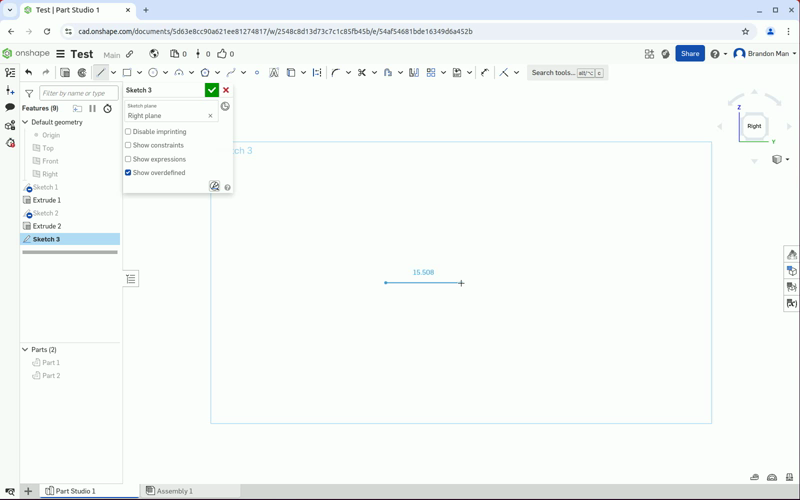
key_up(shift)
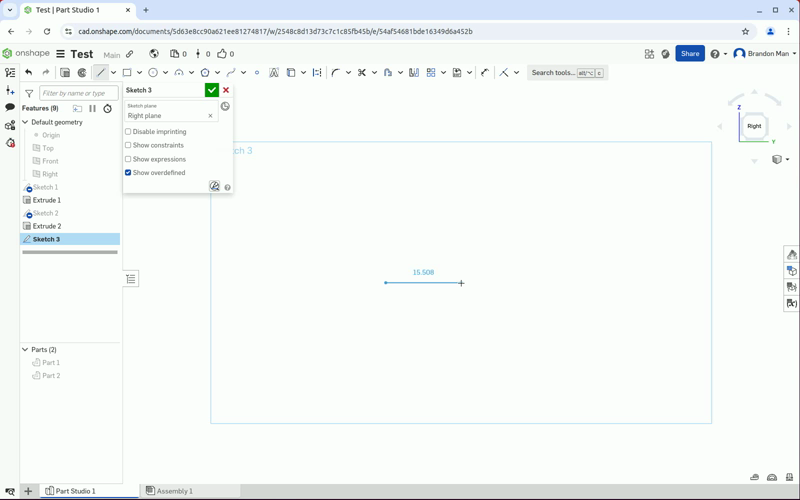
key_down(shift)
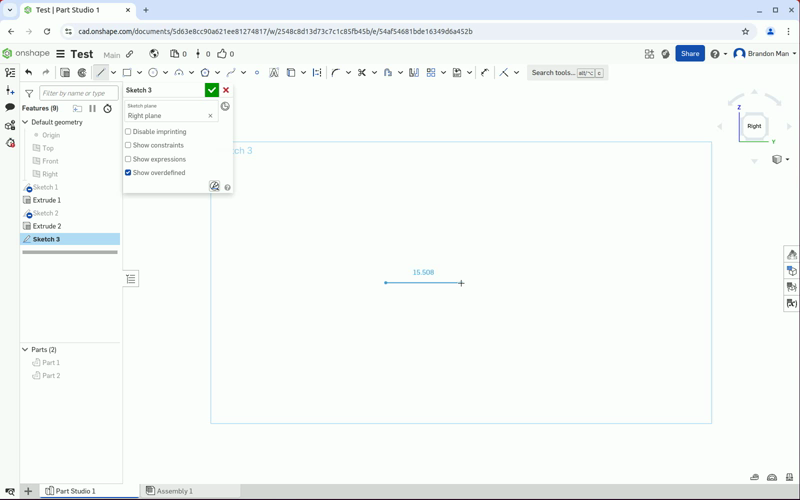
mouse_move(461, 207)
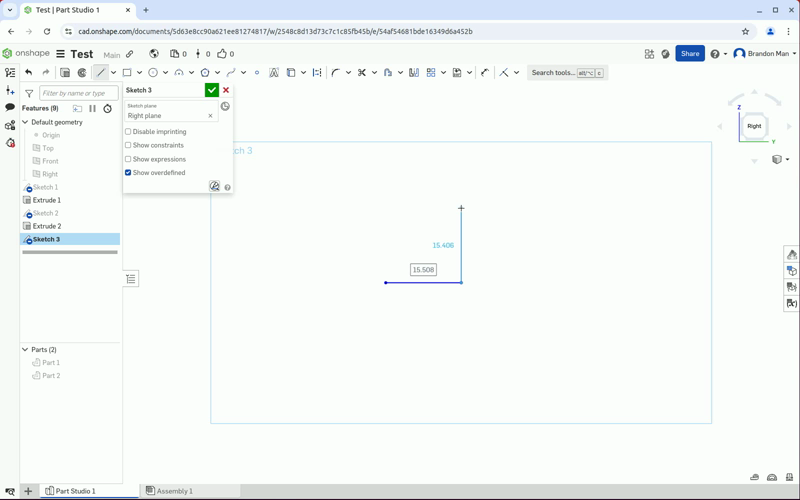
click(461, 207)
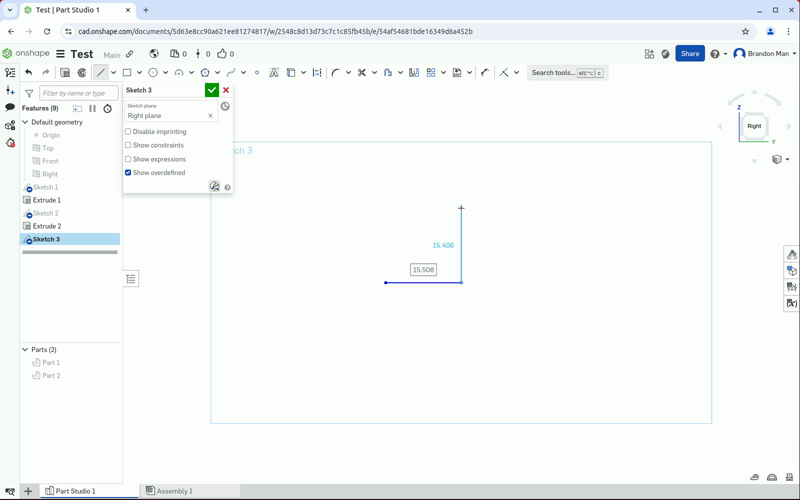
key_up(shift)
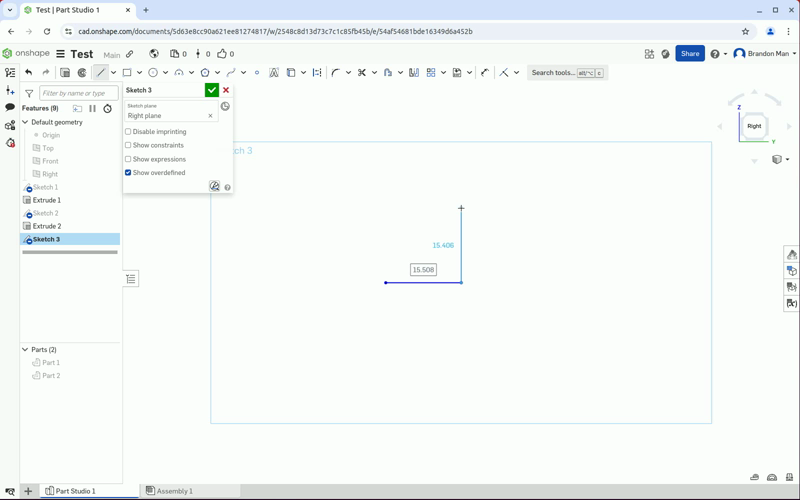
key_down(shift)
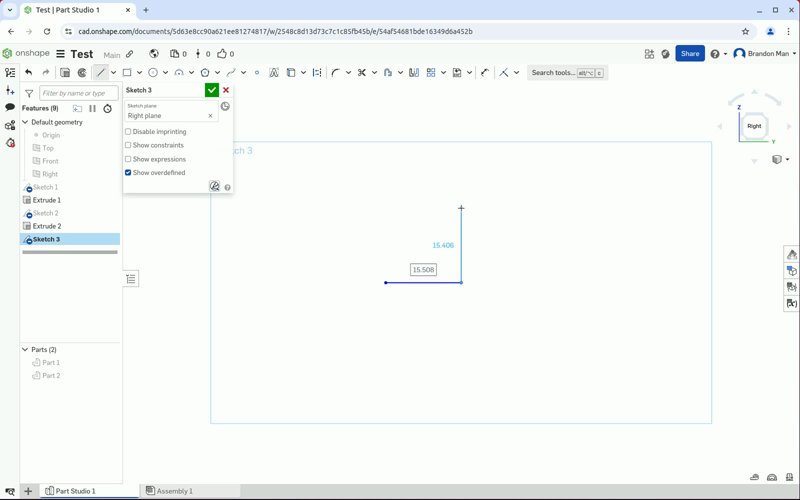
mouse_move(385, 207)
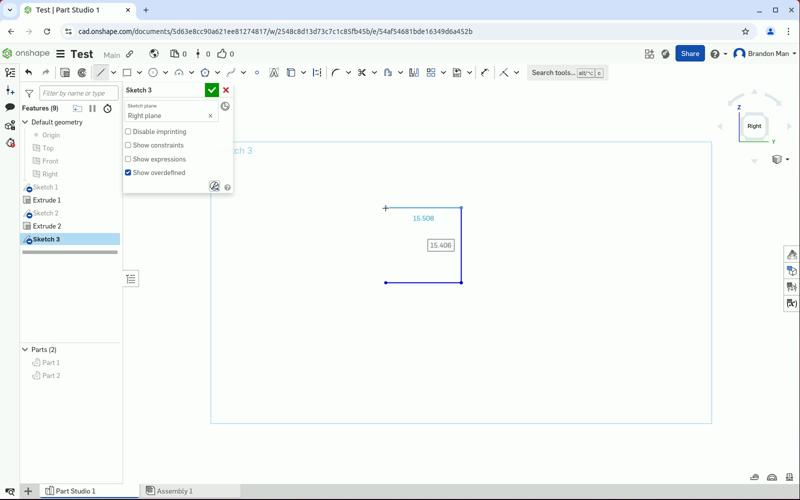
click(385, 207)
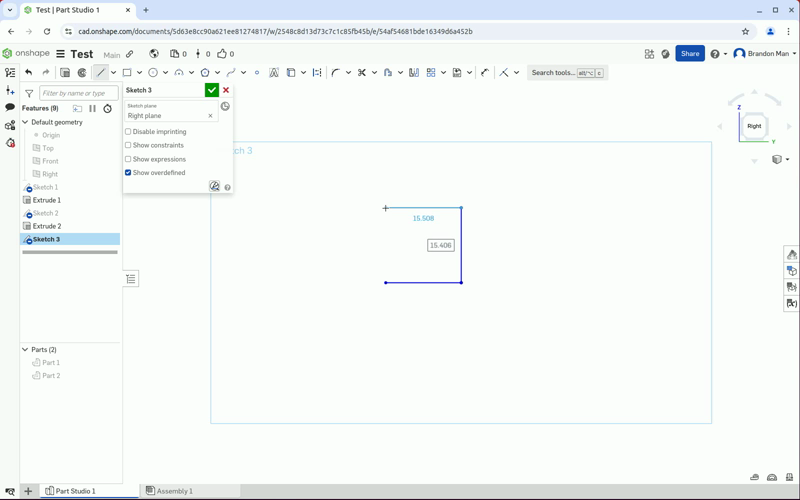
key_up(shift)
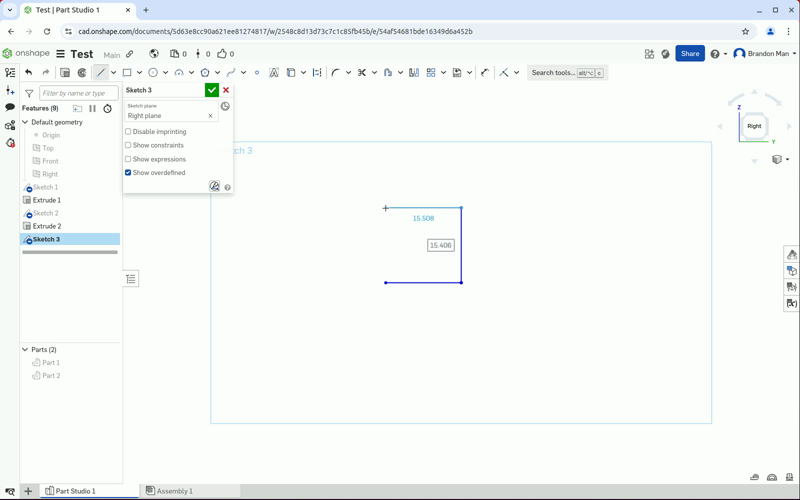
key_down(shift)
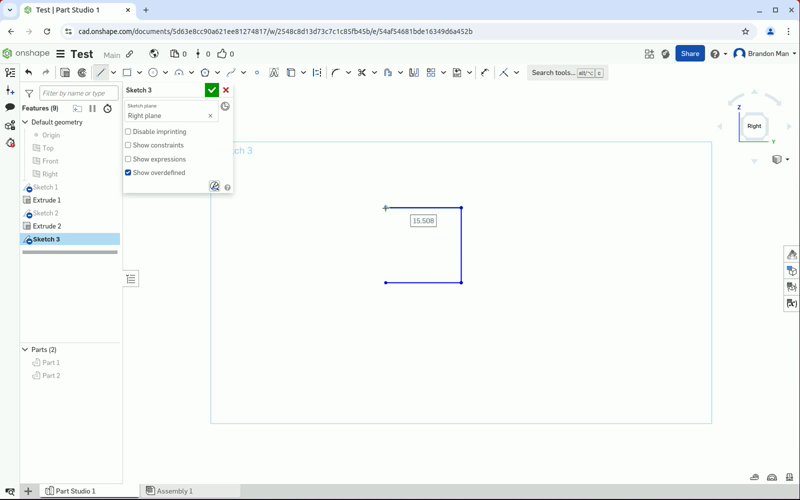
mouse_move(385, 282)
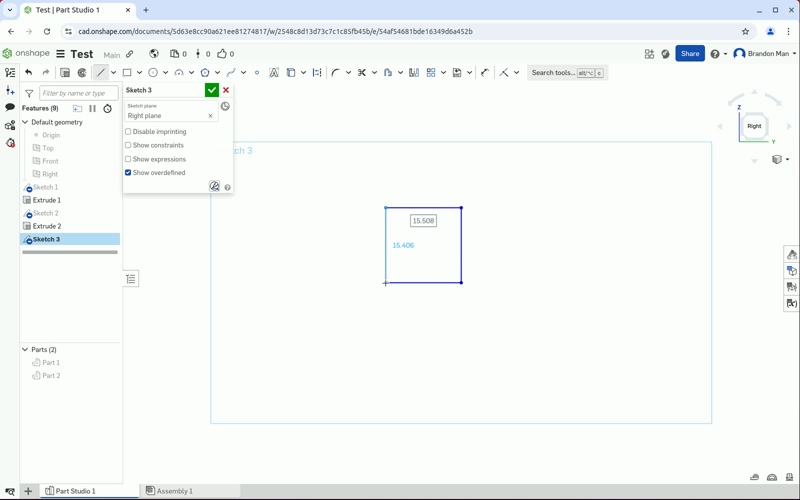
key_up(shift)
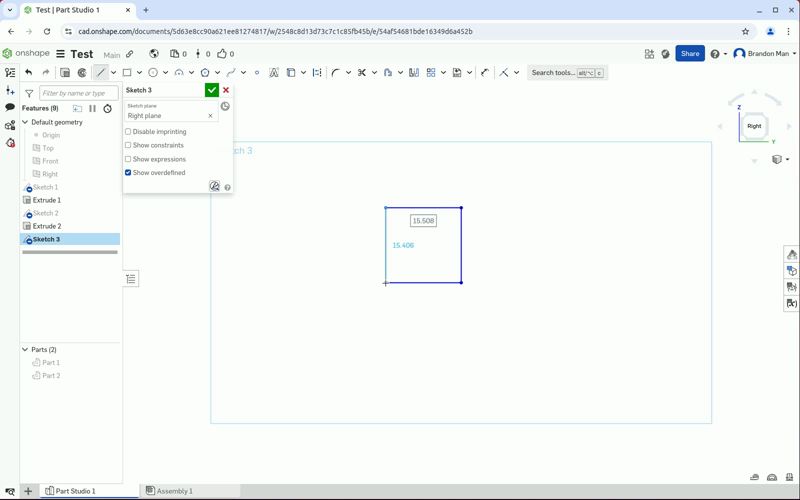
click(385, 282)
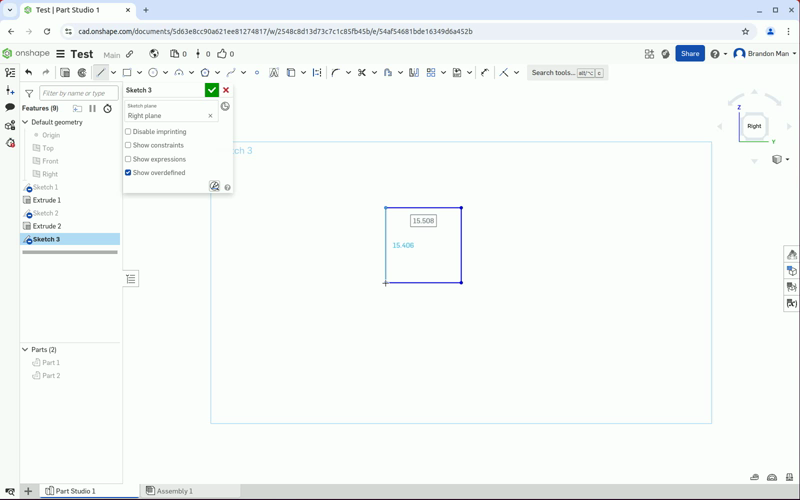
key(esc)
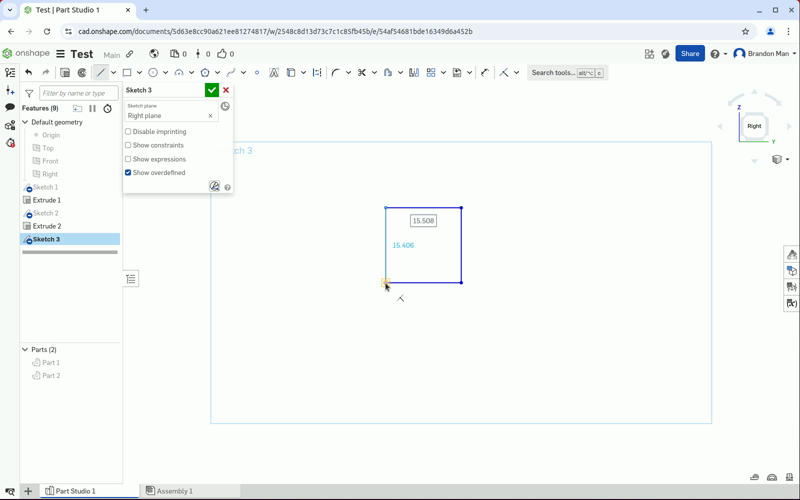
mouse_move(412, 268)
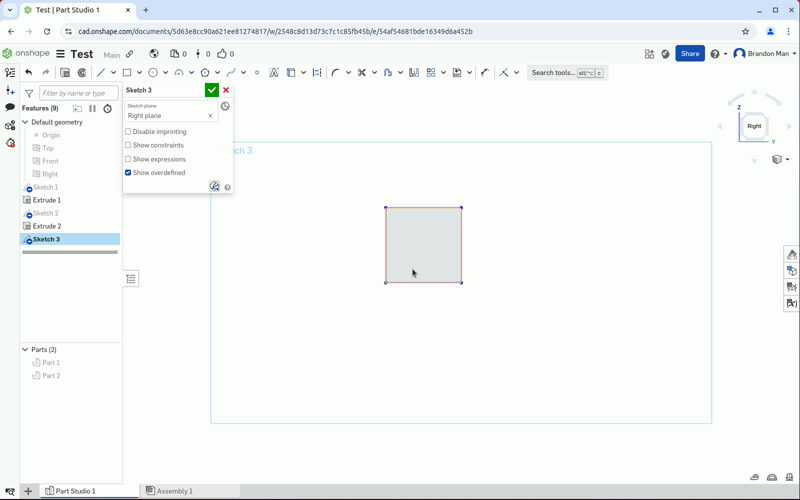
click(412, 268)
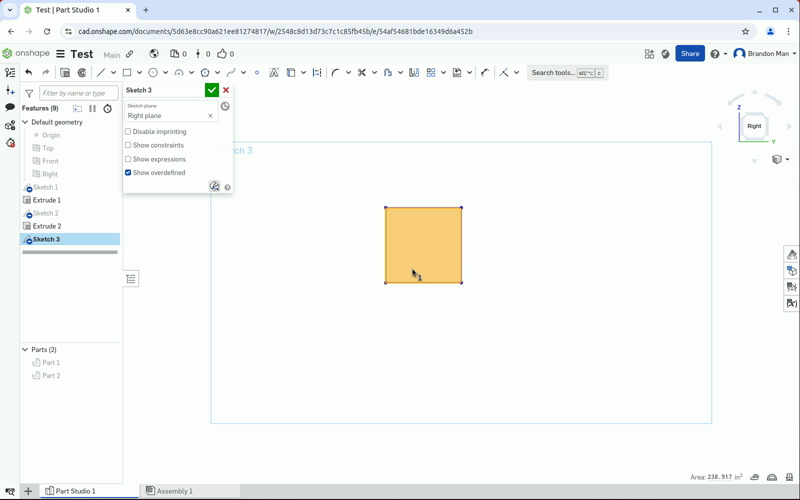
mouse_move(73, 352)
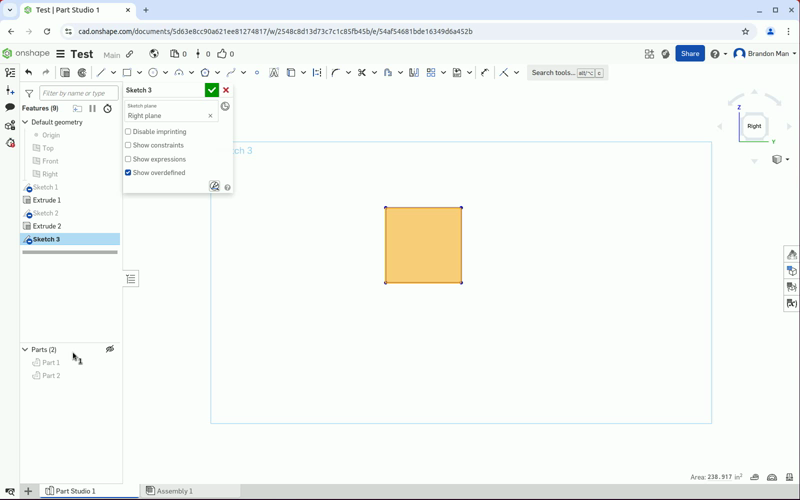
key(shift+y)
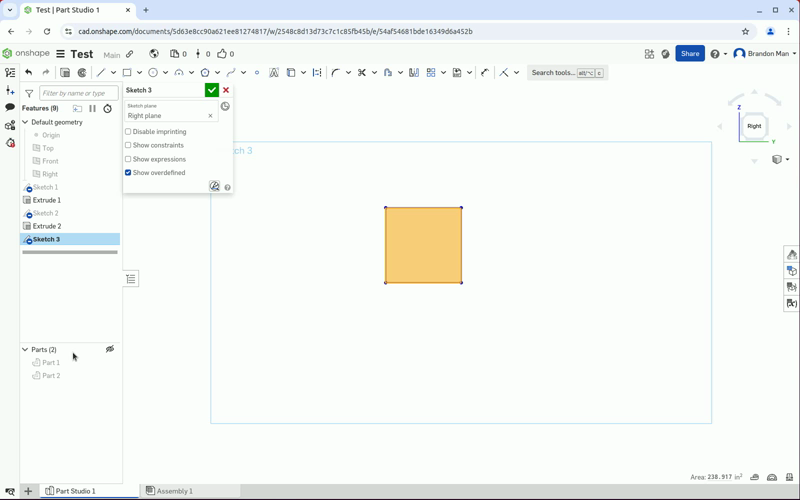
key(shift+e)
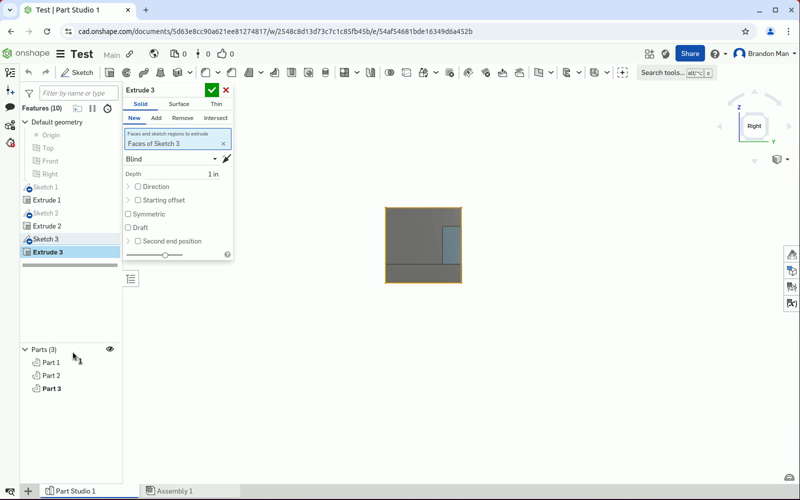
mouse_move(143, 106)
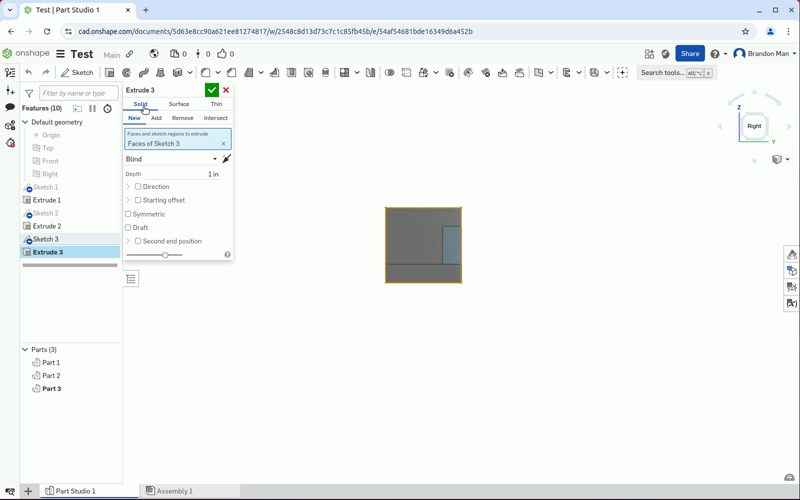
click(143, 106)
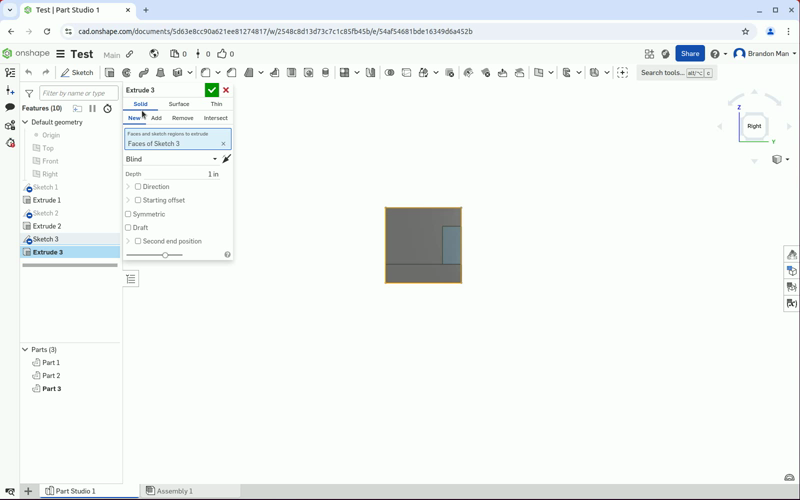
mouse_move(137, 120)
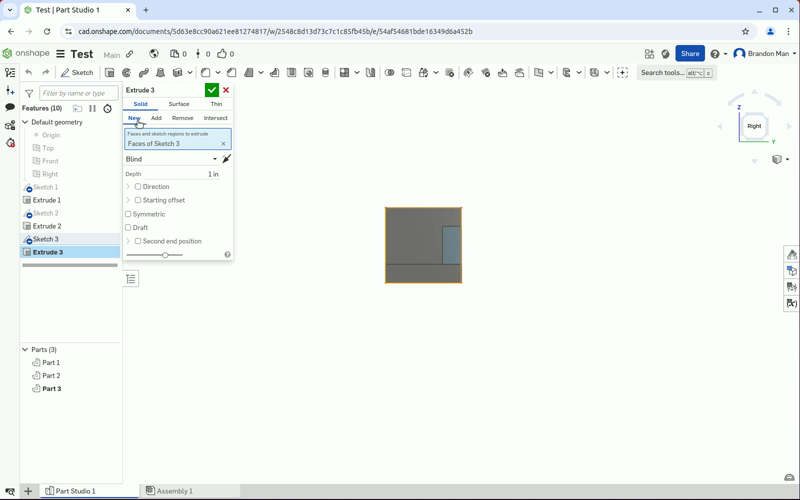
click(137, 120)
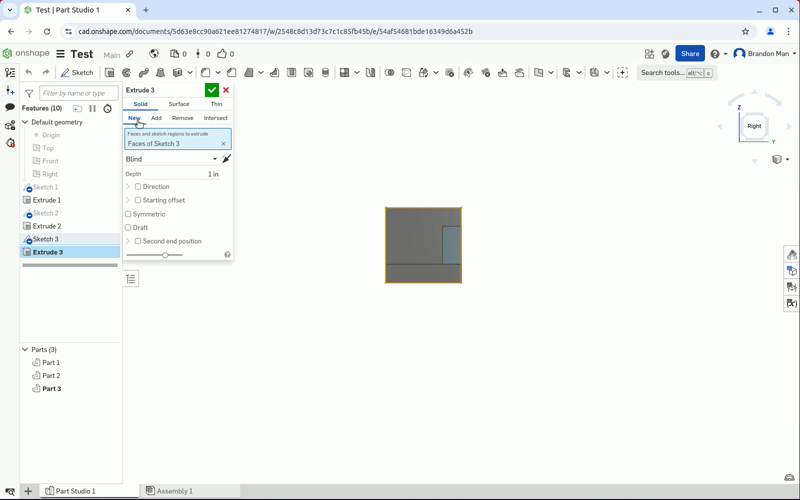
key(tab, 4)
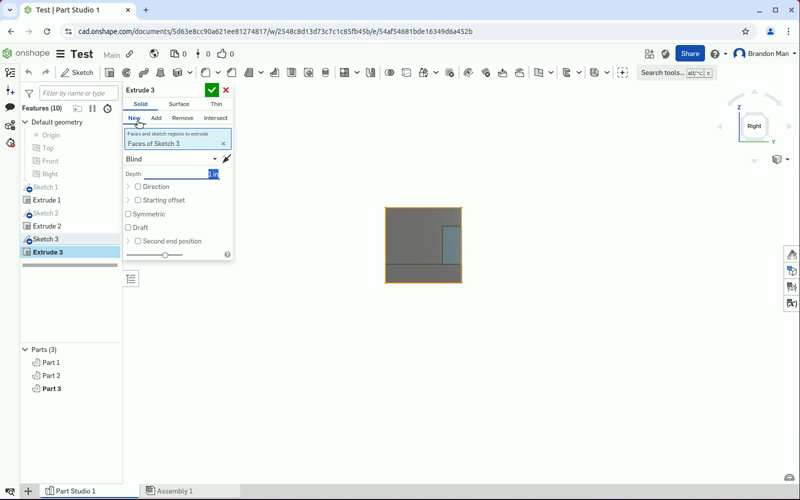
text(7.703)
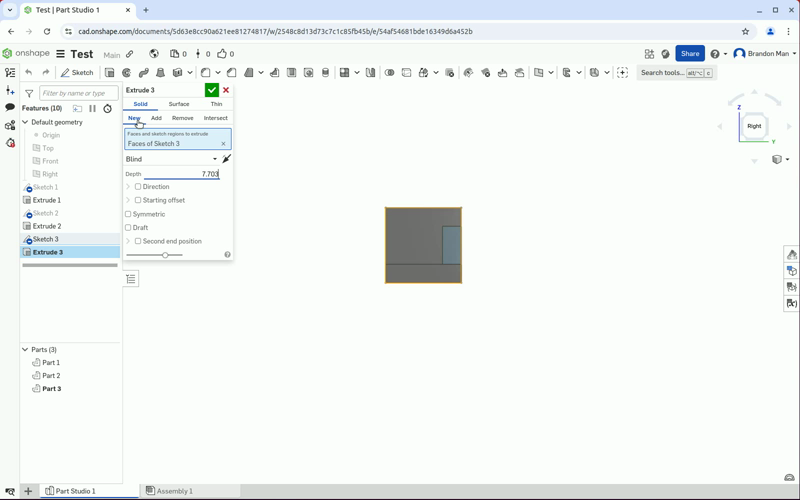
key(enter)
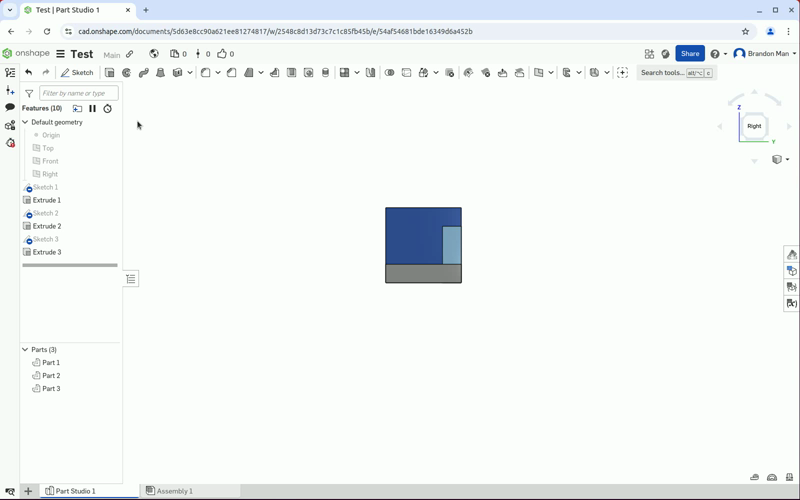
key(shift+h)
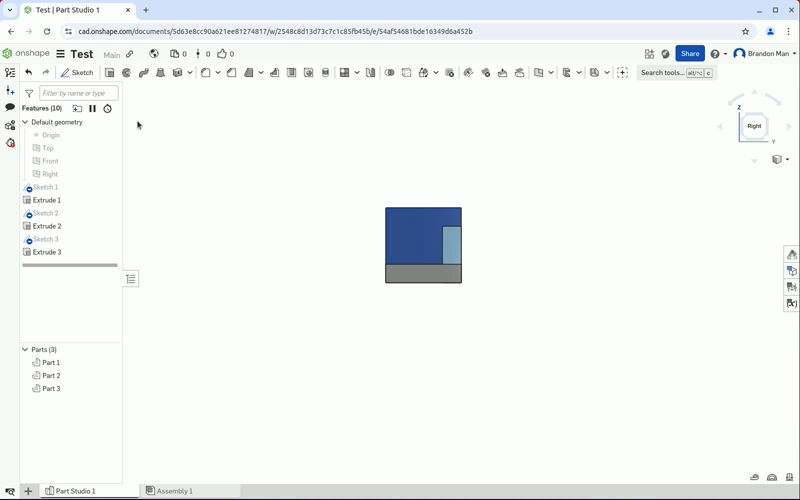
key(shift+h)
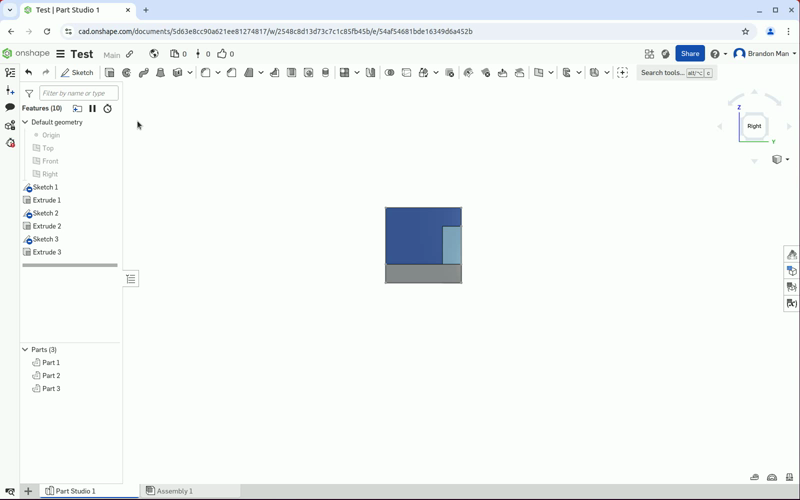
key(shift+7)
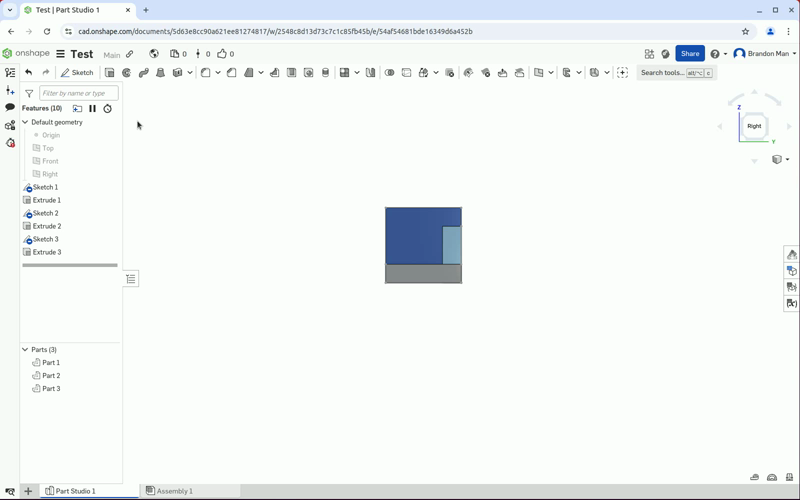
key(right, 2)
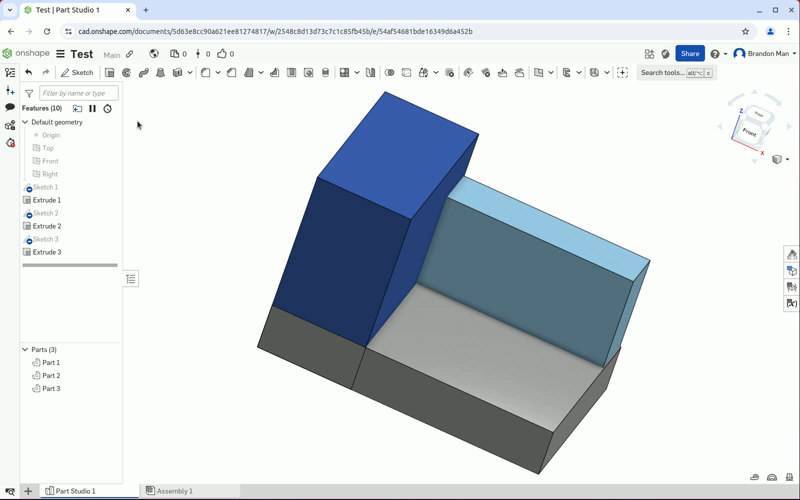
key(down, 2)
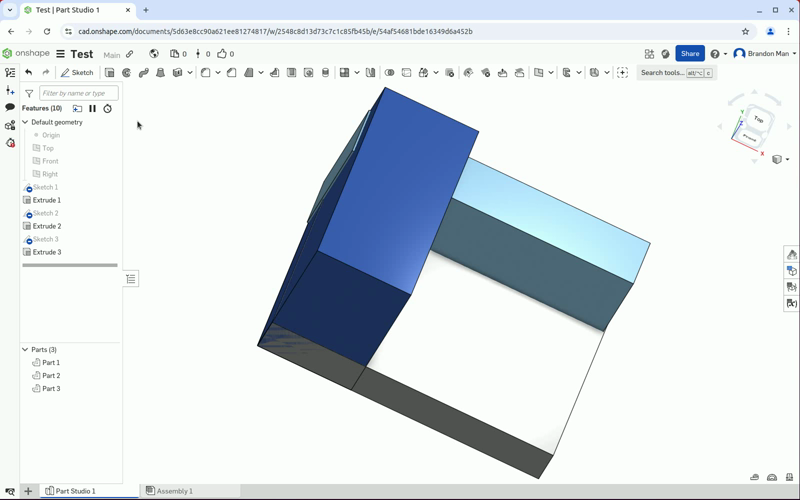
key(up, 2)
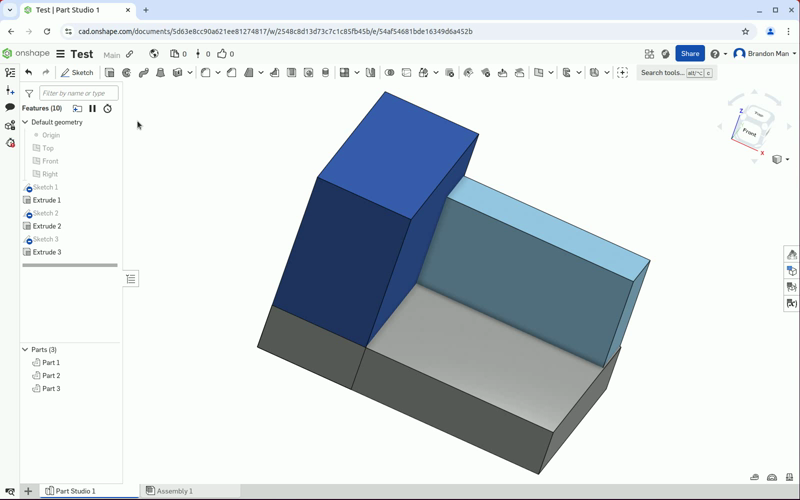
key(left, 2)
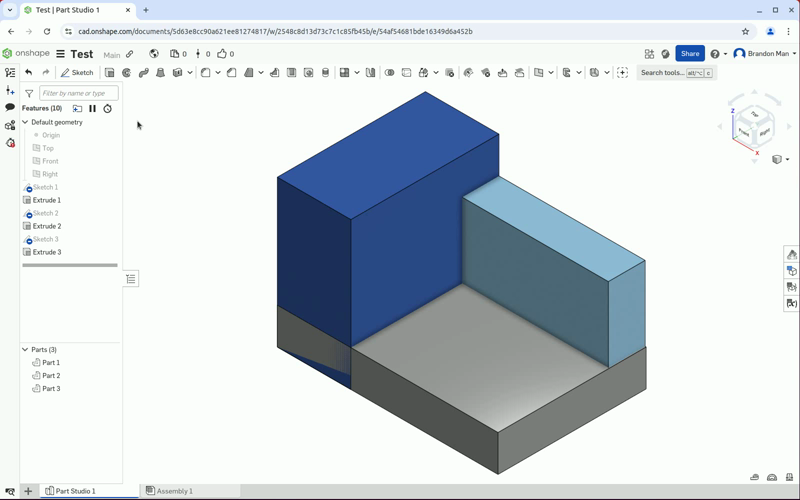
mouse_move(73, 189)
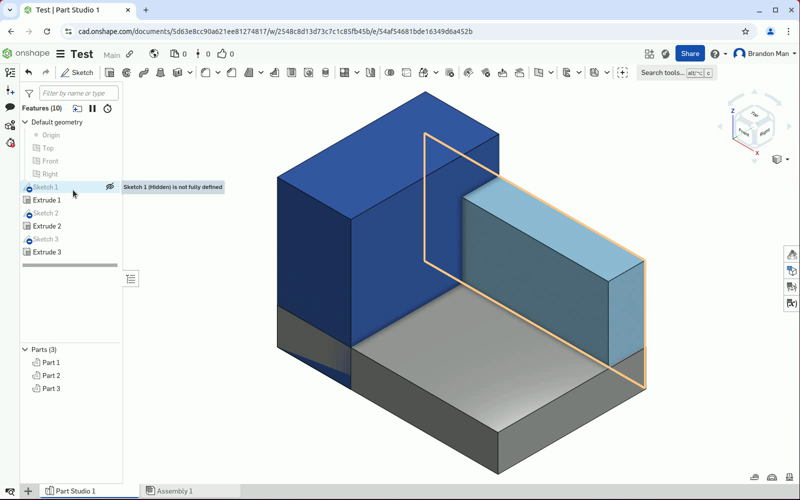
click(73, 189)